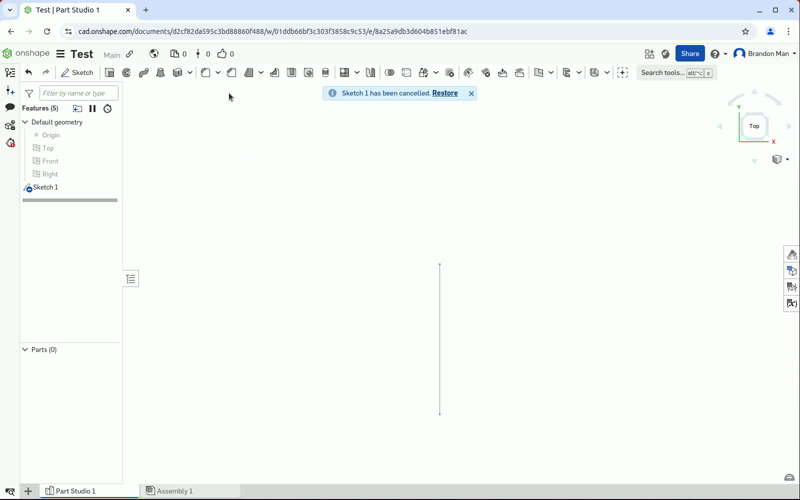
key(shift+h)
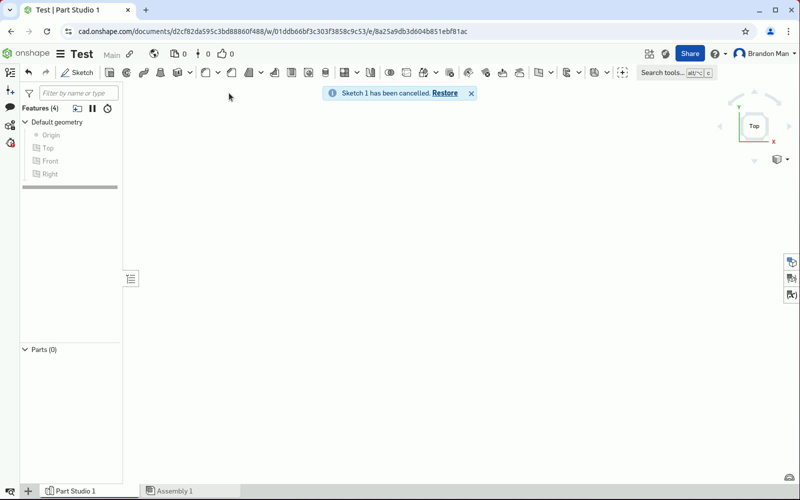
mouse_move(73, 352)
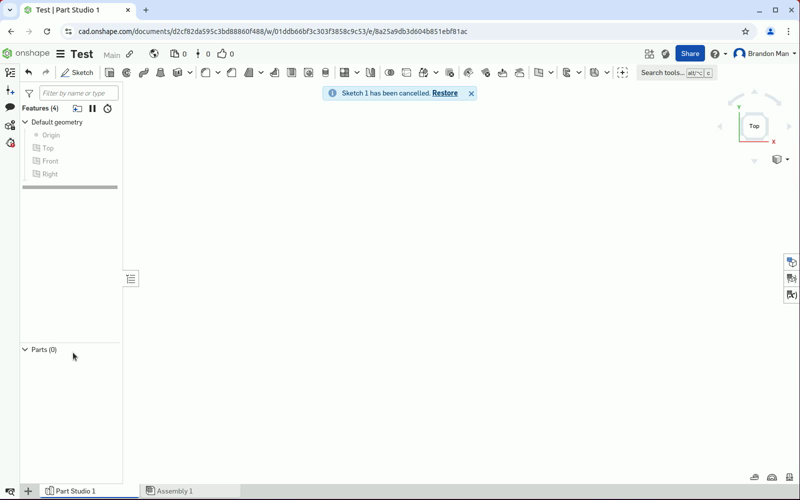
key(y)
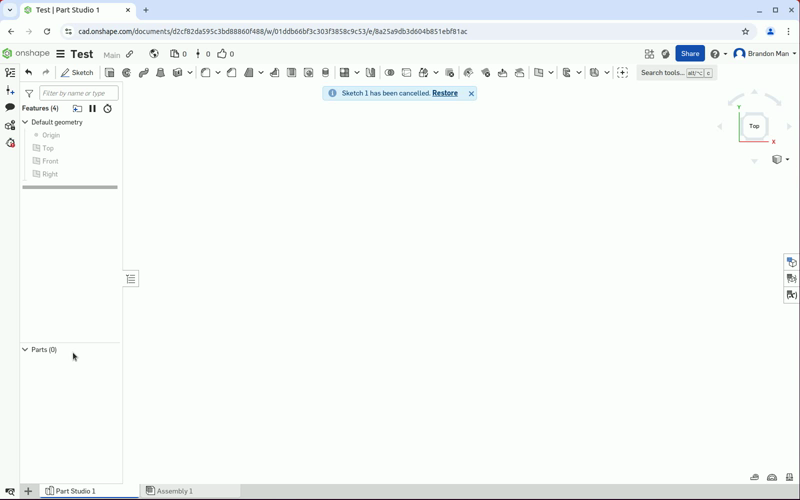
key(shift+p)
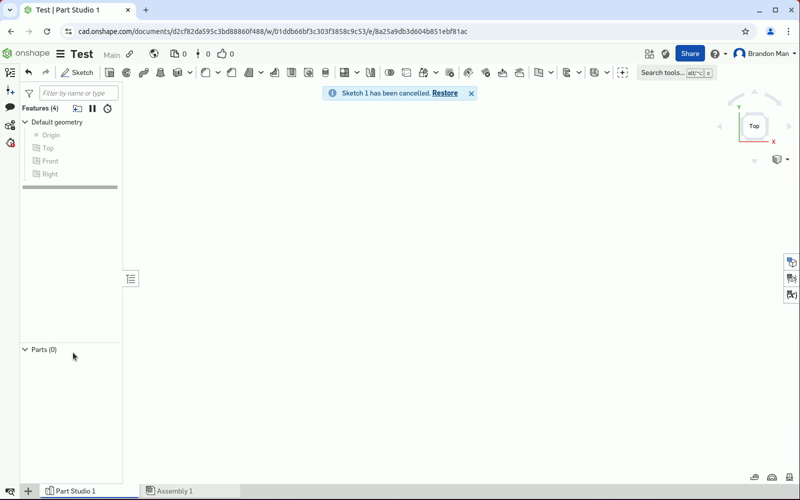
key(space)
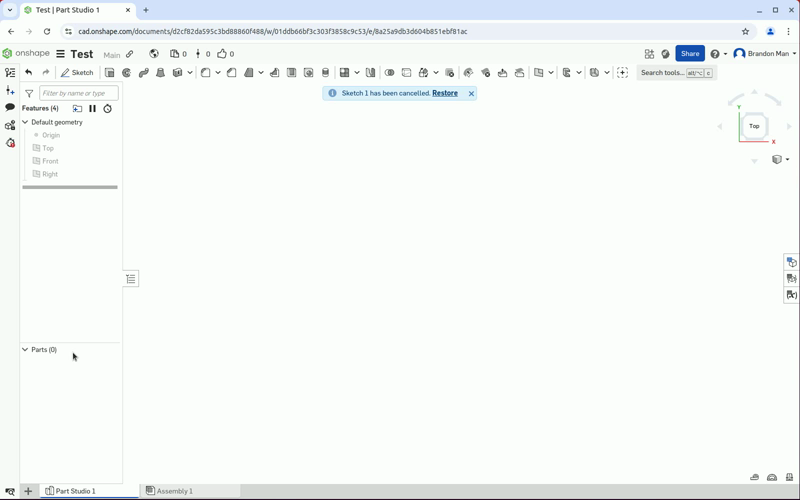
key_down(shift)
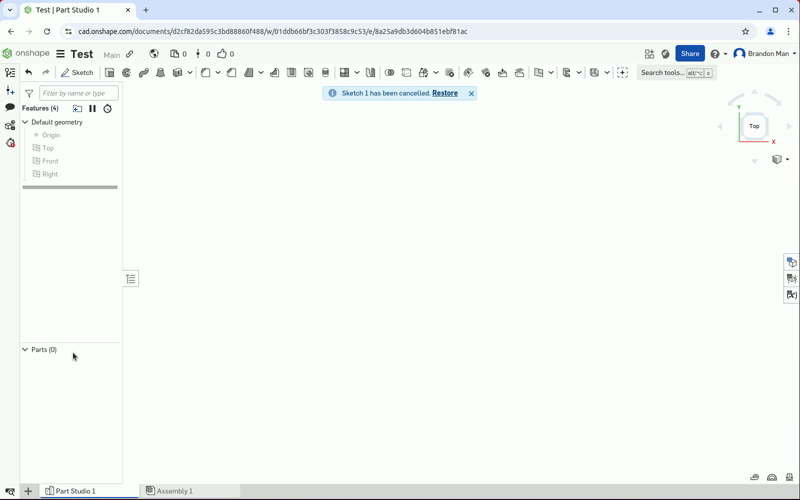
key(up)
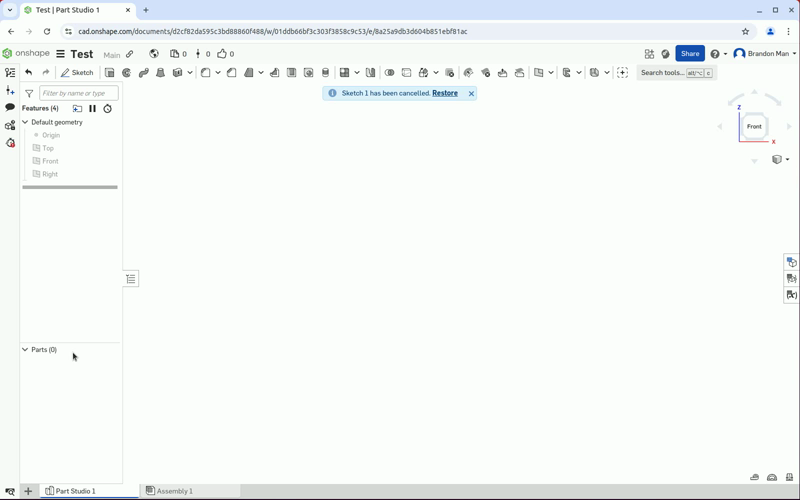
key_up(shift)
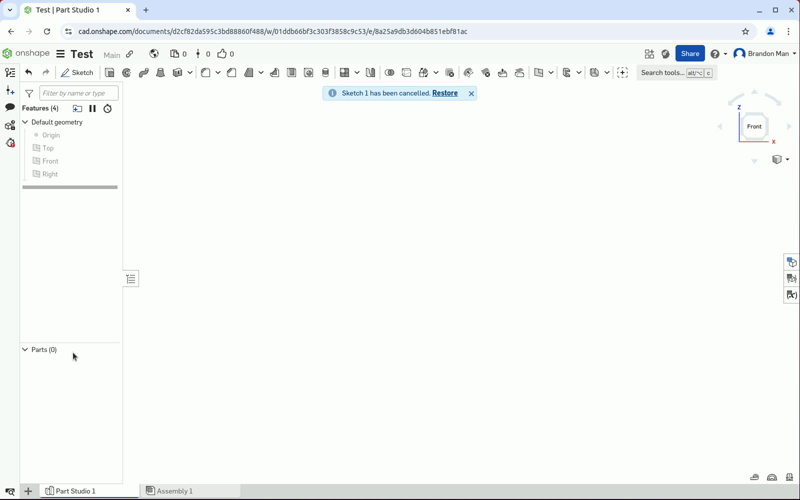
key(space)
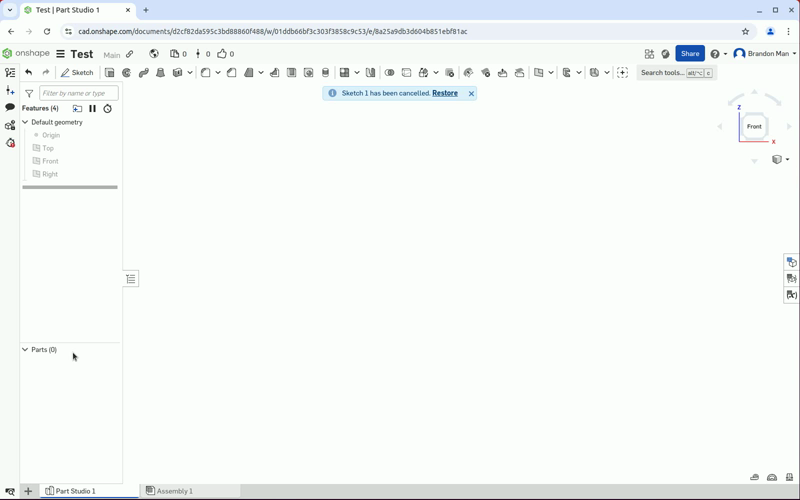
key_down(shift)
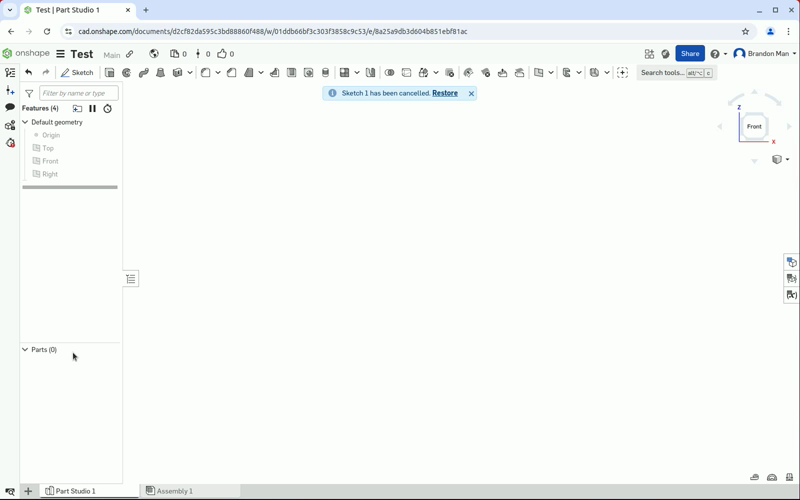
key(left)
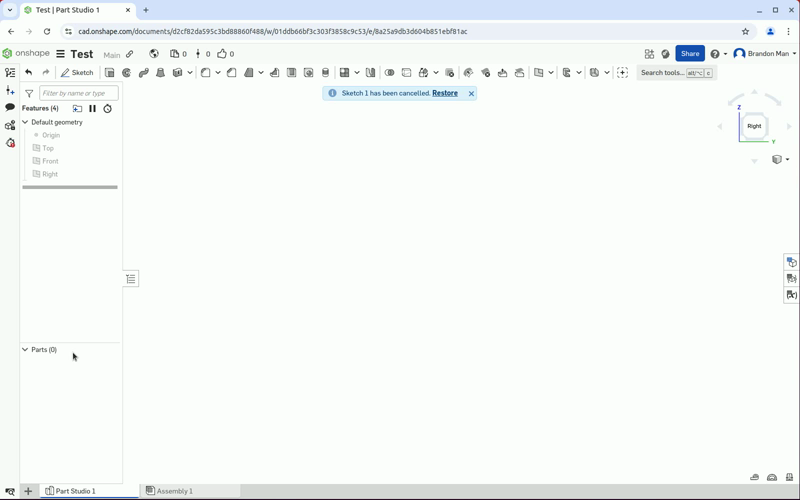
key_up(shift)
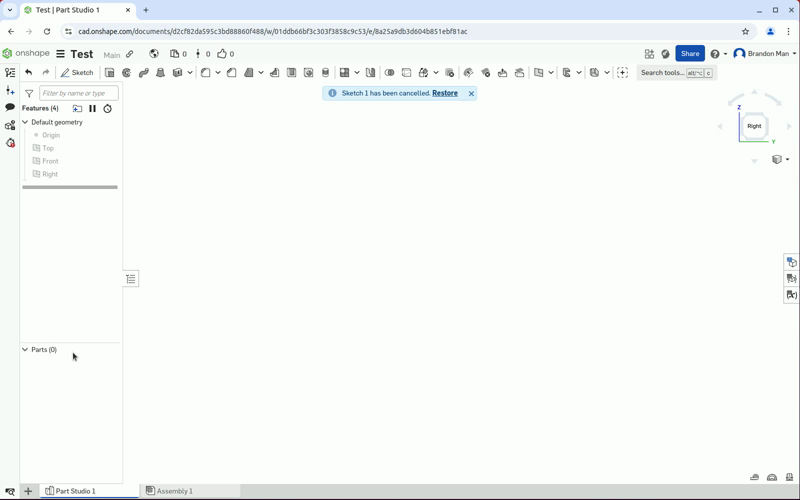
mouse_move(73, 352)
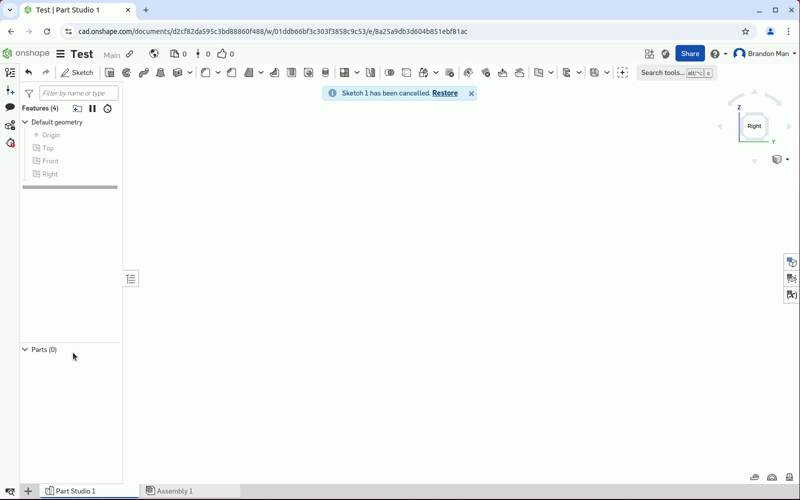
key(shift+y)
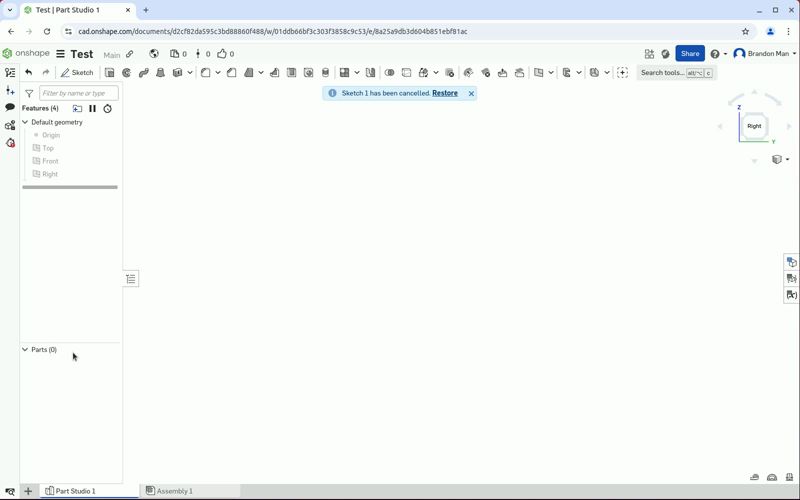
key(shift+s)
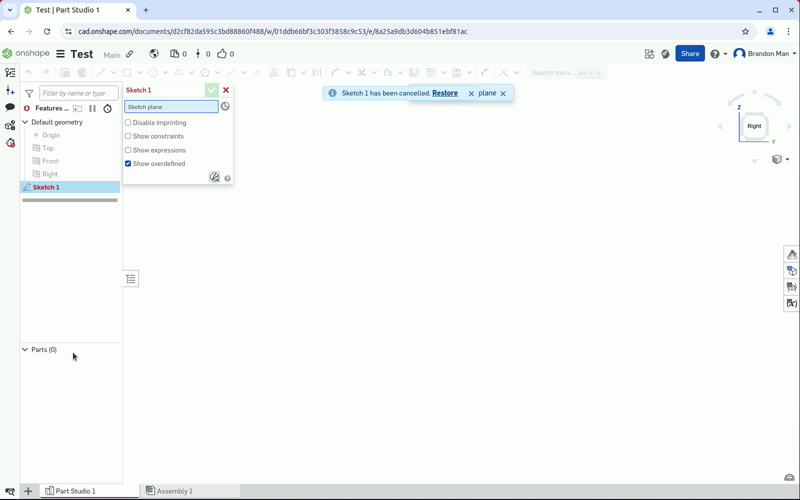
mouse_move(73, 176)
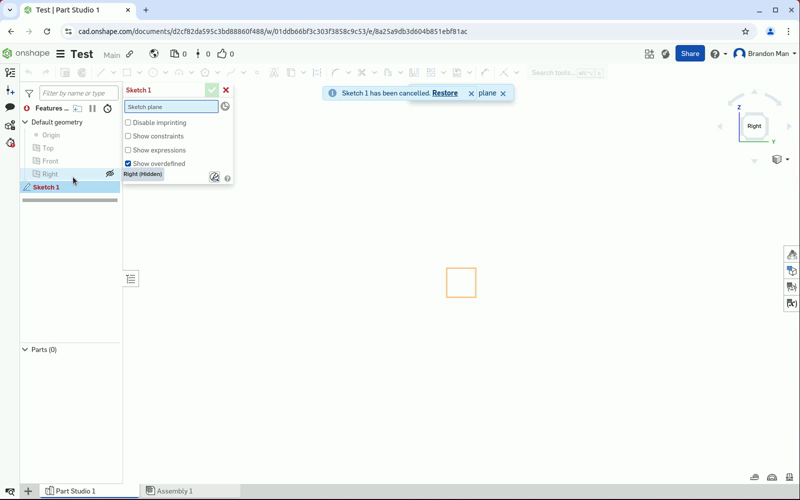
click(73, 176)
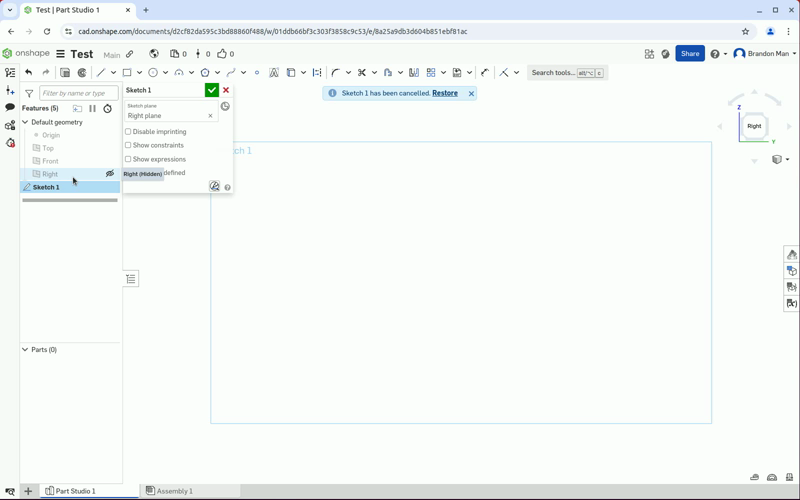
mouse_move(73, 352)
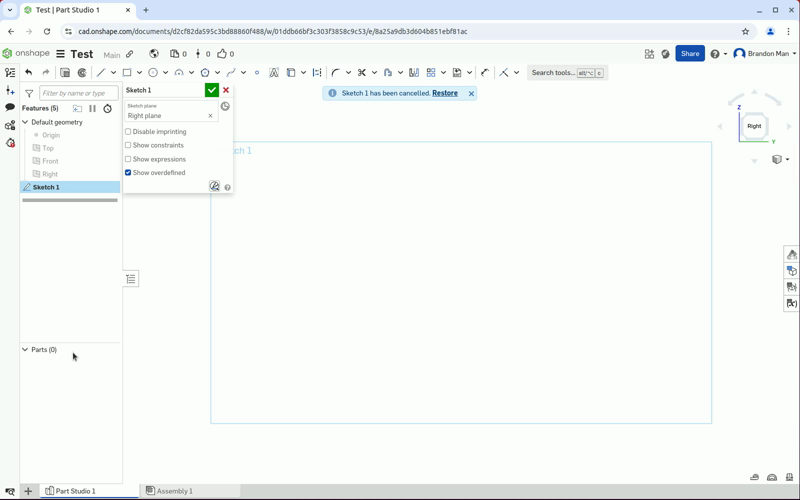
key(y)
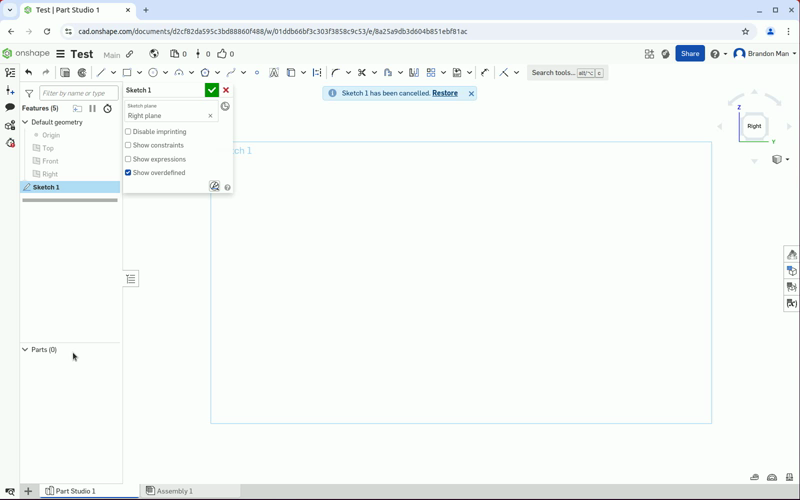
key(c)
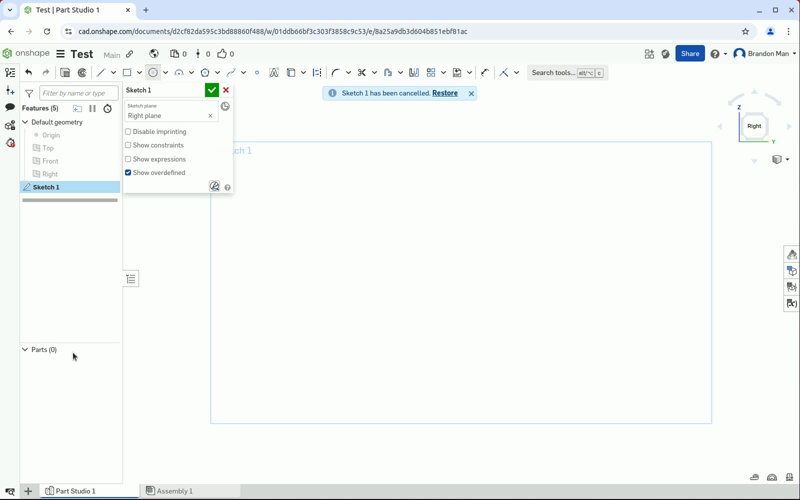
key_down(shift)
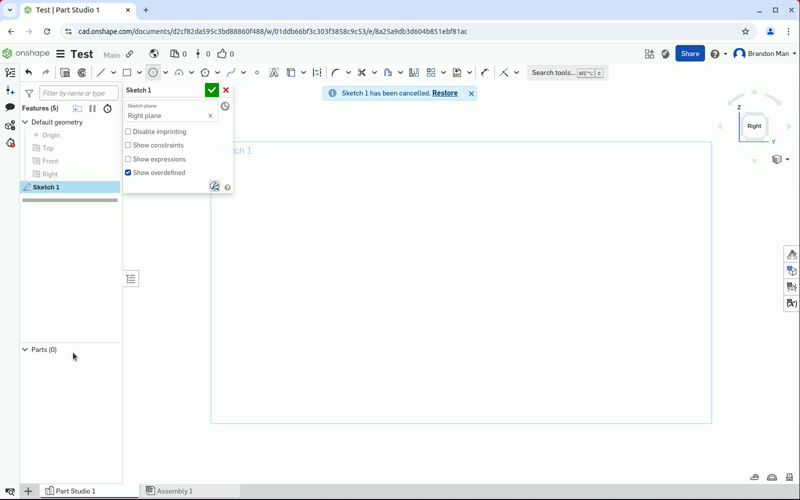
mouse_move(461, 282)
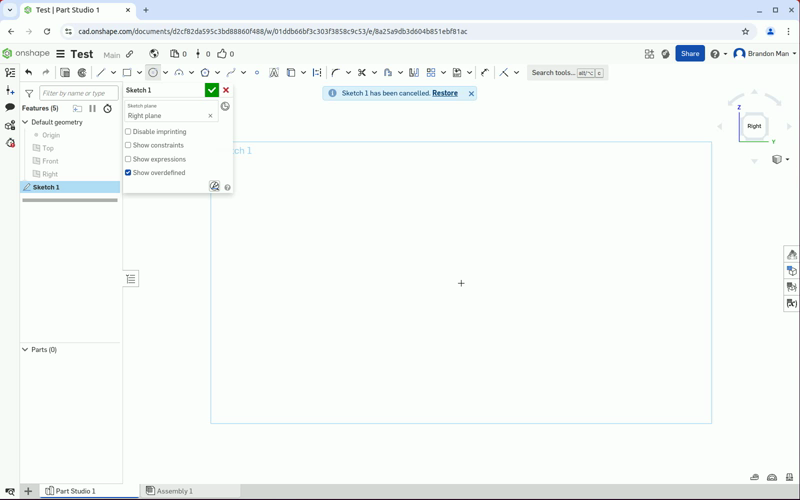
click(461, 282)
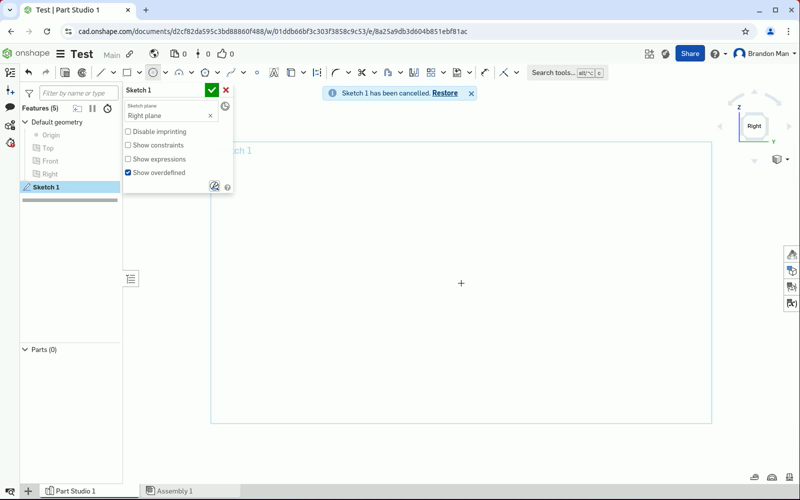
key_up(shift)
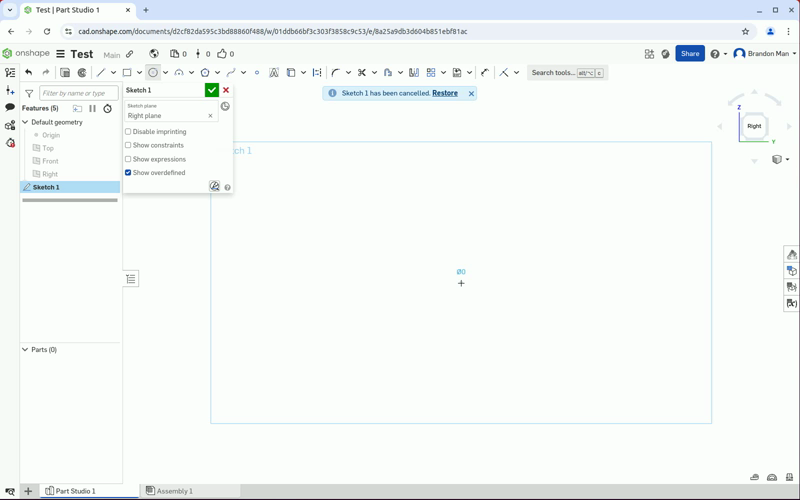
mouse_move(511, 282)
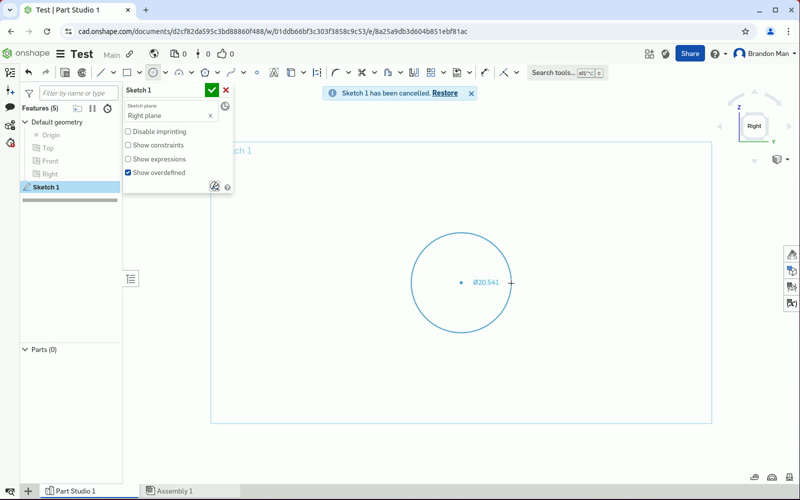
click(511, 282)
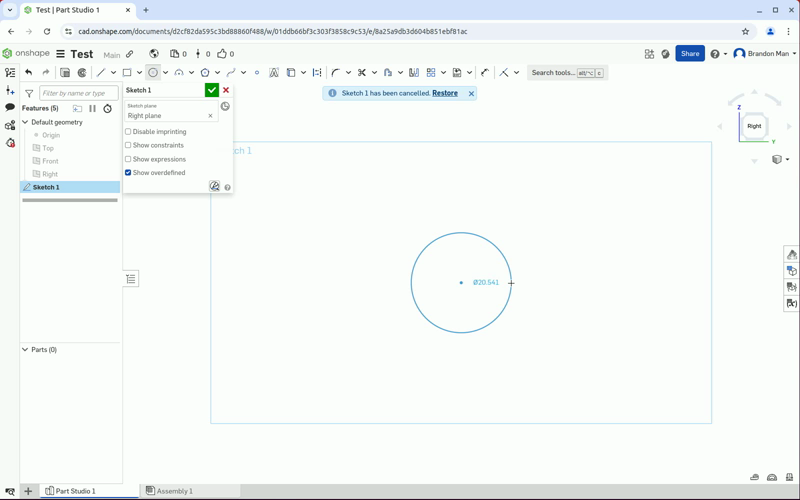
key(esc)
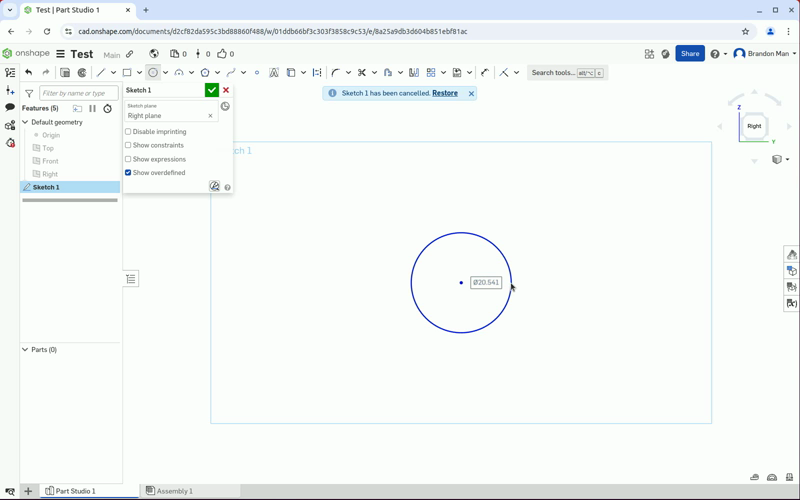
mouse_move(486, 275)
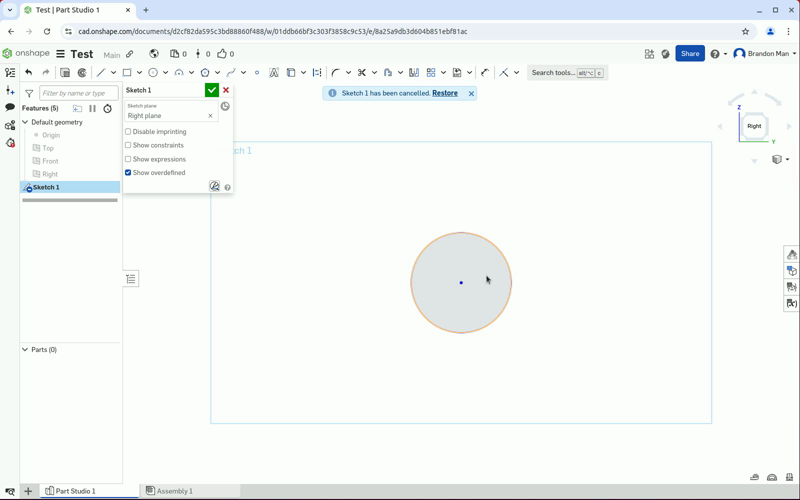
click(486, 275)
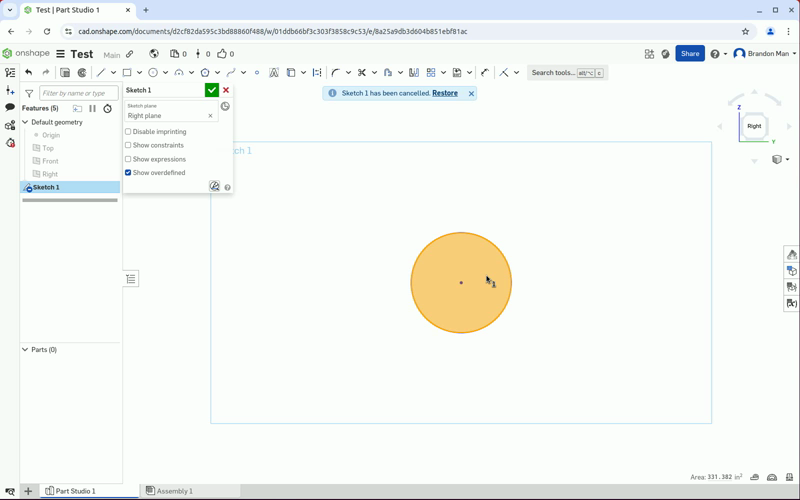
mouse_move(73, 352)
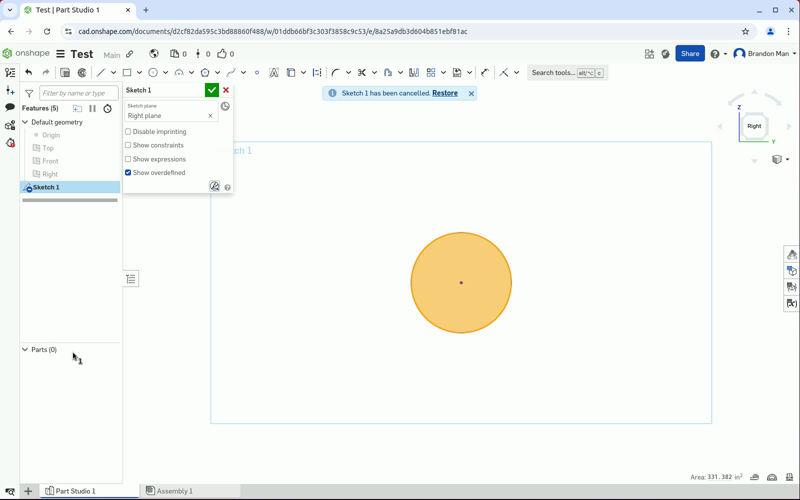
key(shift+y)
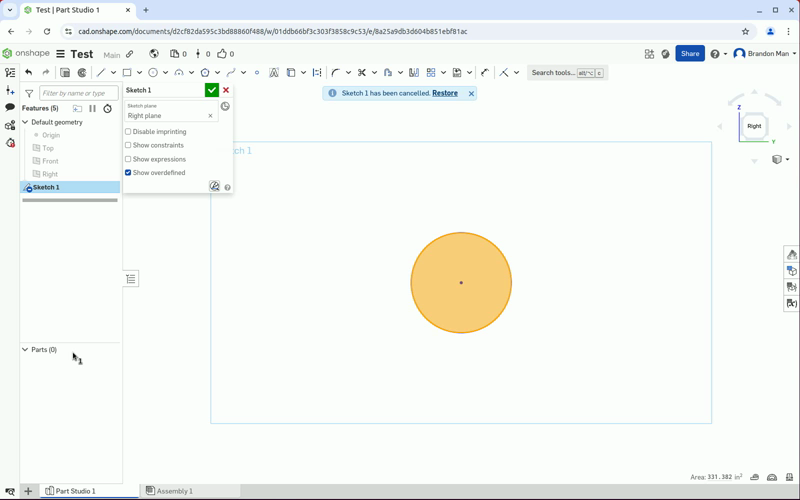
key(shift+e)
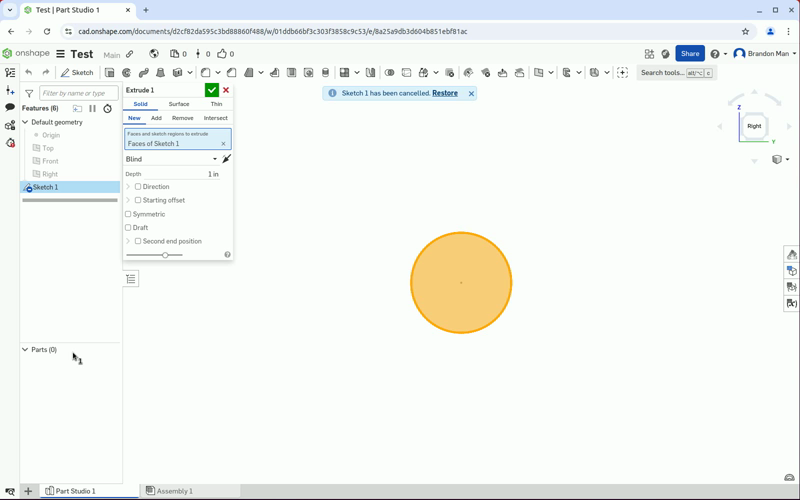
mouse_move(143, 106)
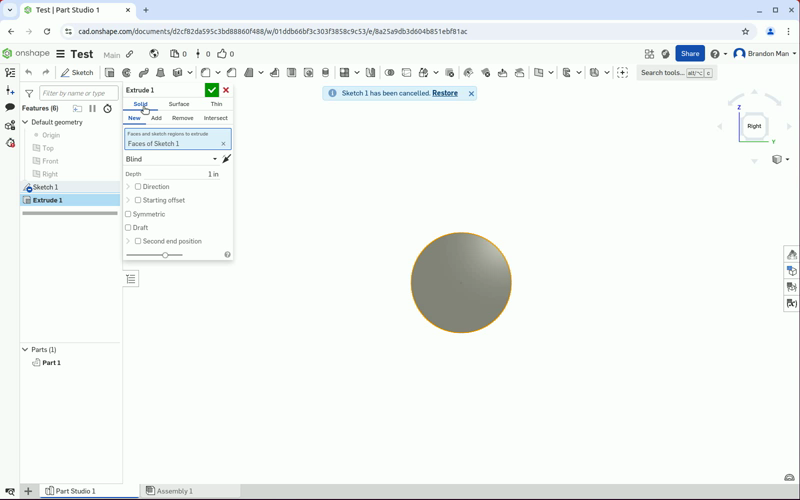
click(143, 106)
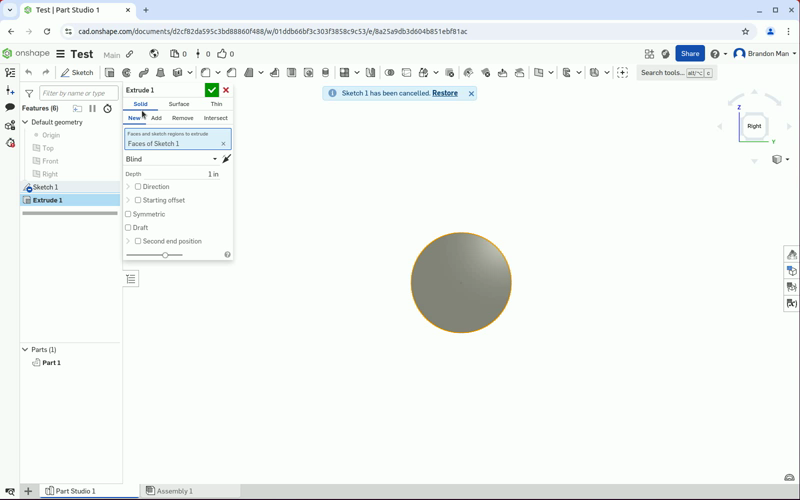
mouse_move(137, 120)
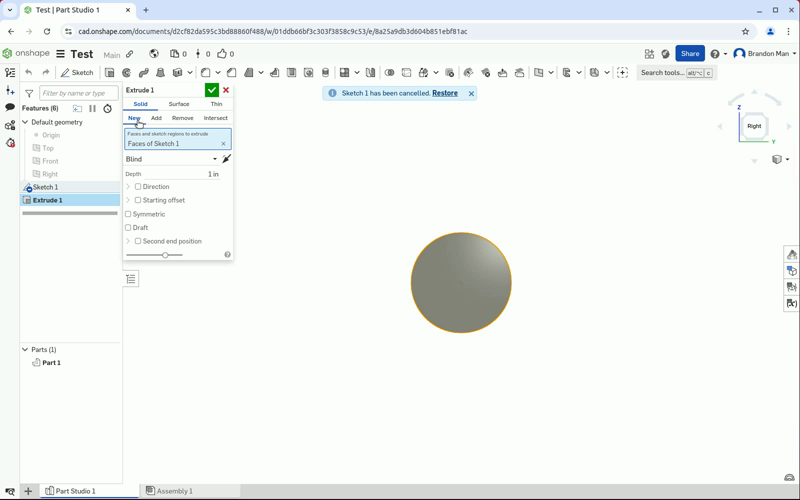
click(137, 120)
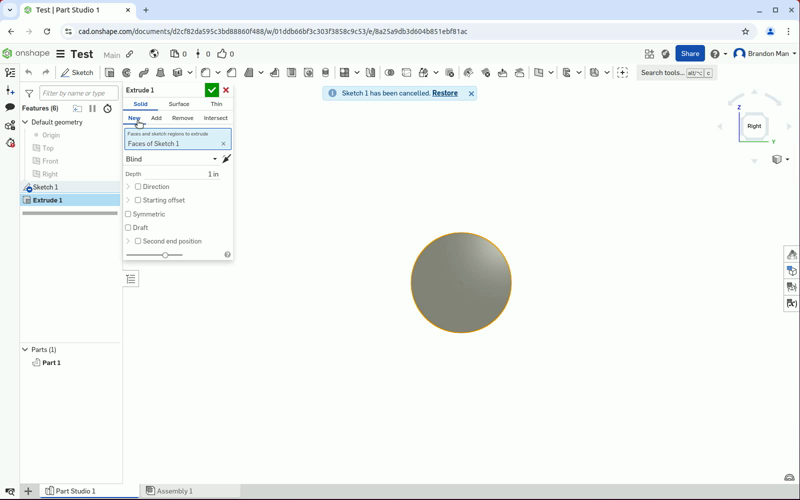
key(tab, 4)
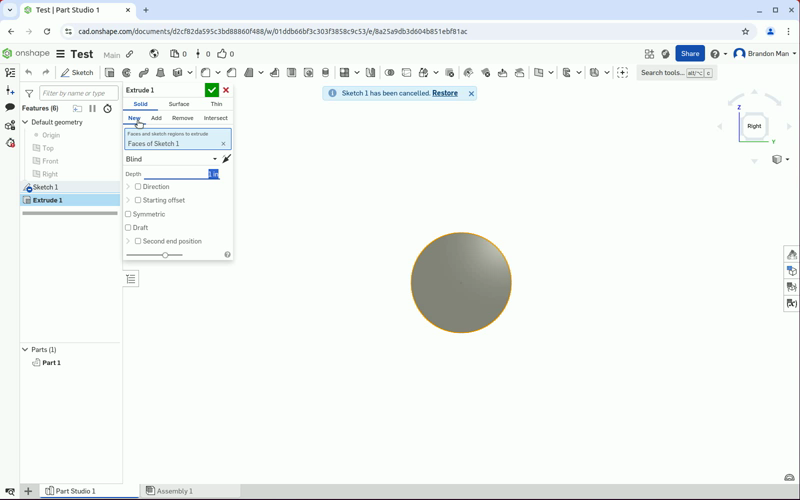
text(46.216)
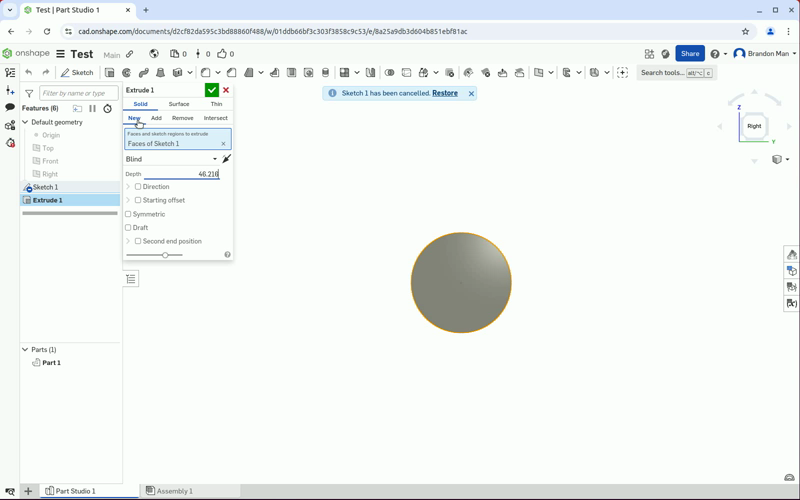
key(tab, 3)
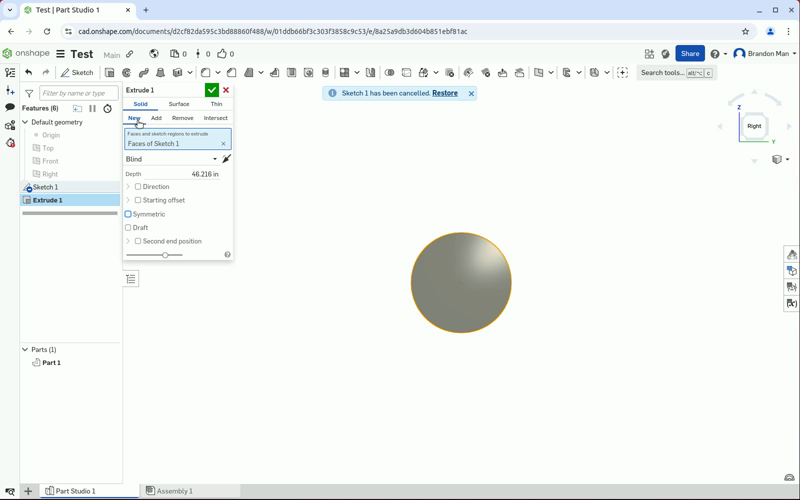
key(space)
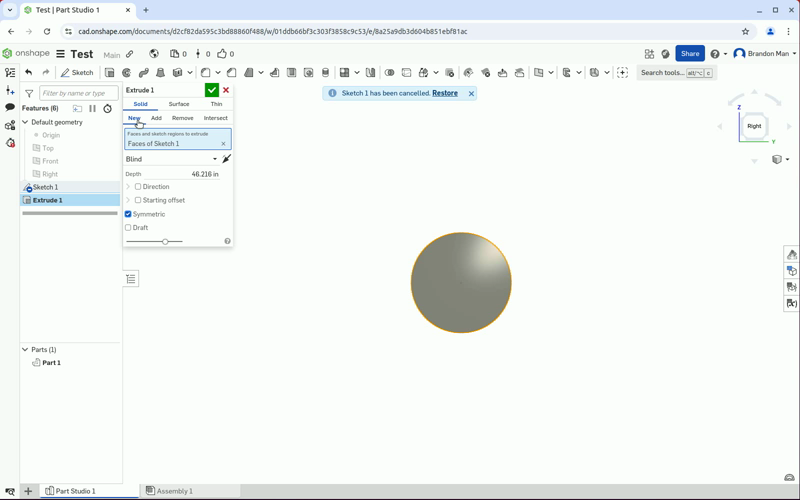
key(enter)
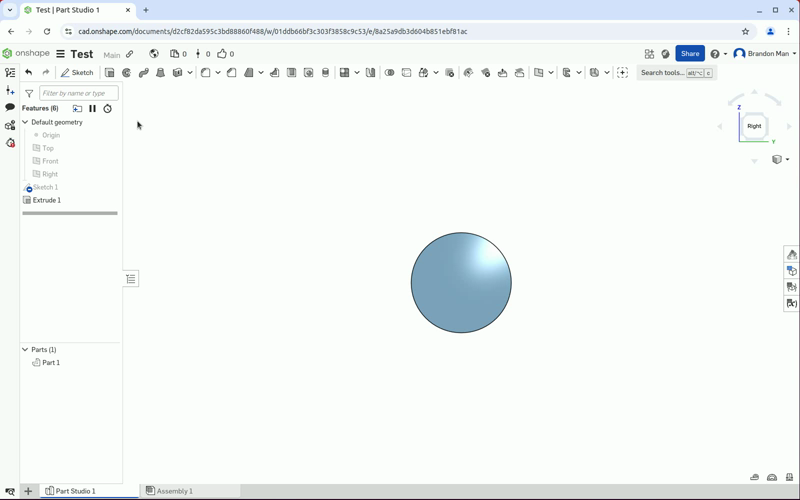
key(shift+h)
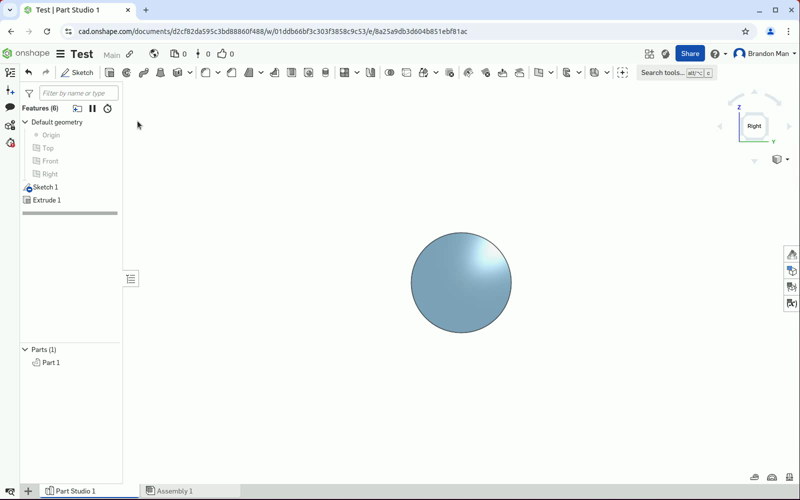
key(shift+h)
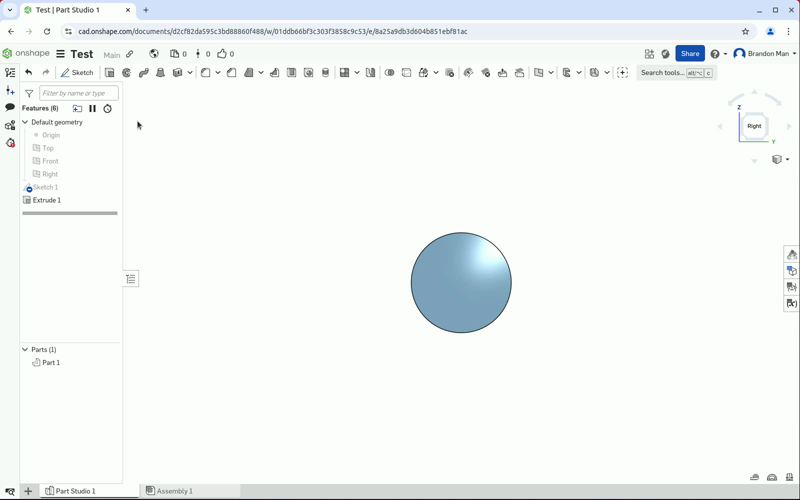
mouse_move(73, 189)
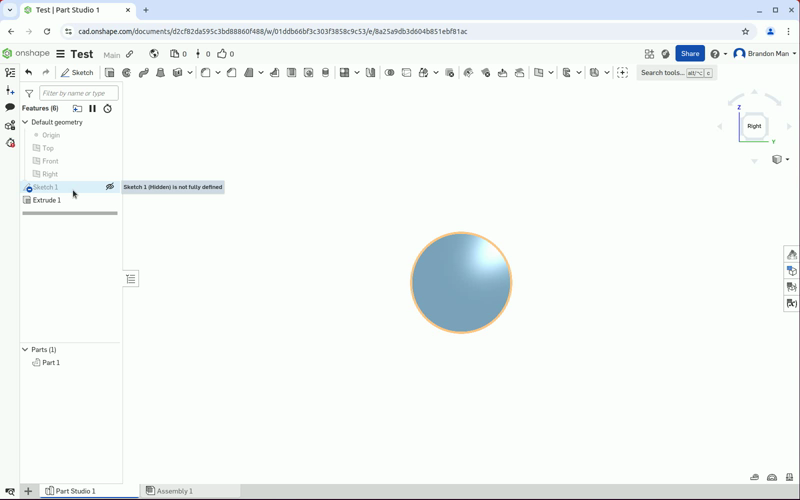
click(73, 189)
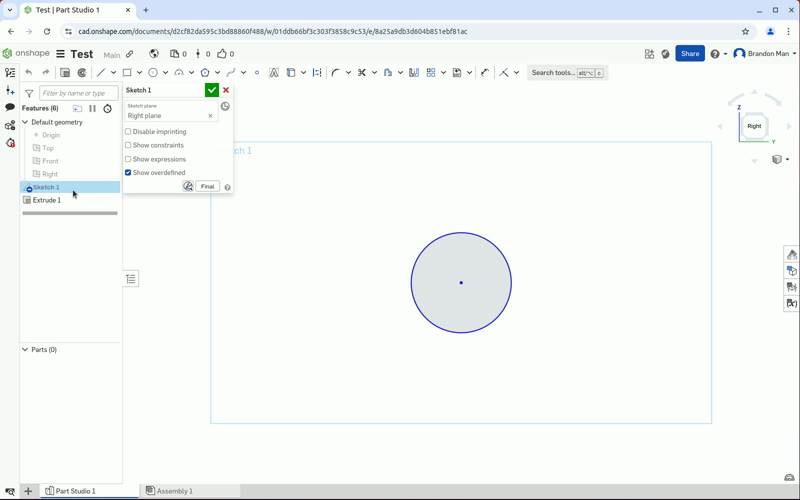
mouse_move(229, 92)
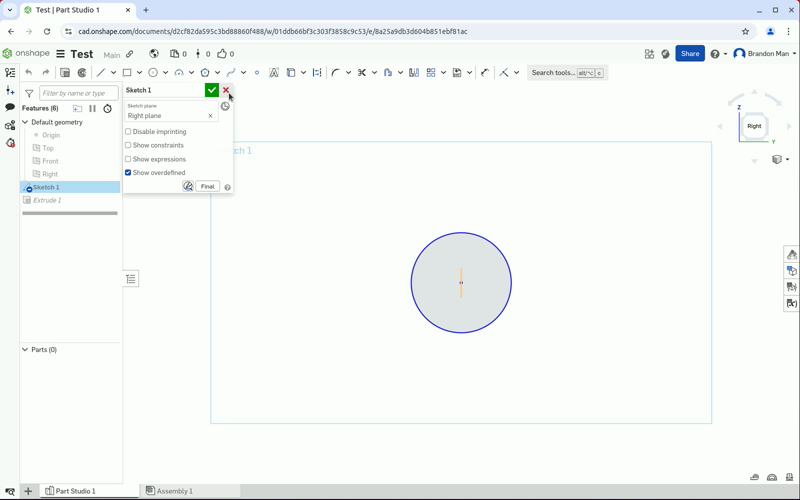
click(229, 92)
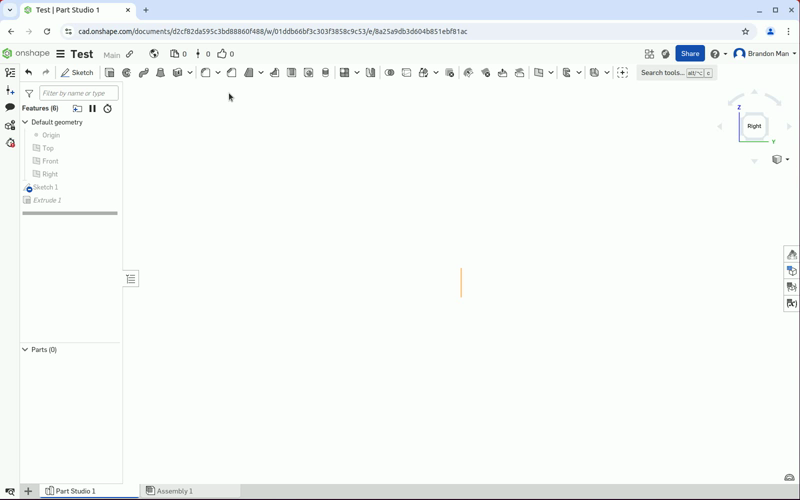
mouse_move(541, 75)
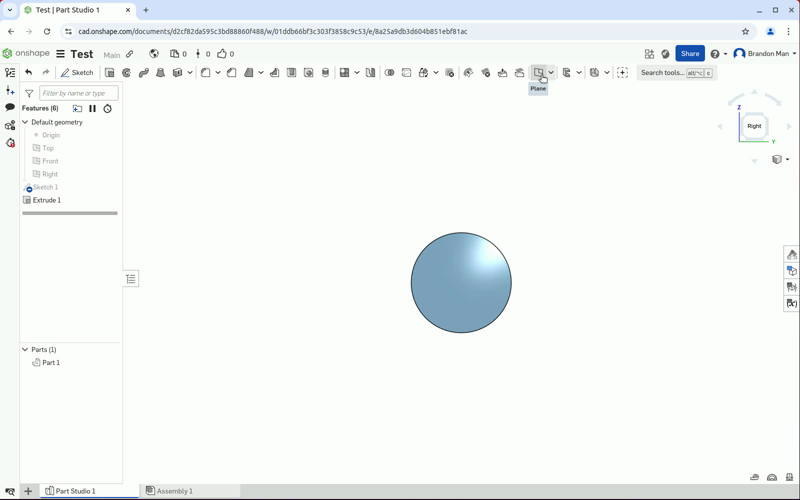
click(541, 75)
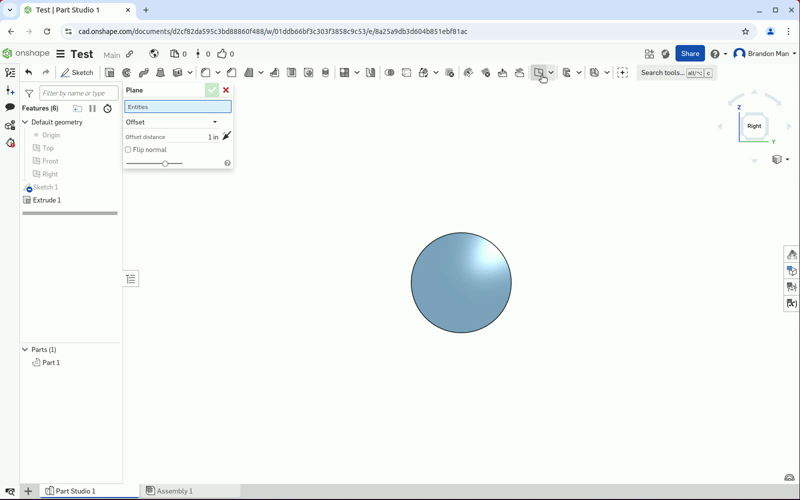
mouse_move(73, 176)
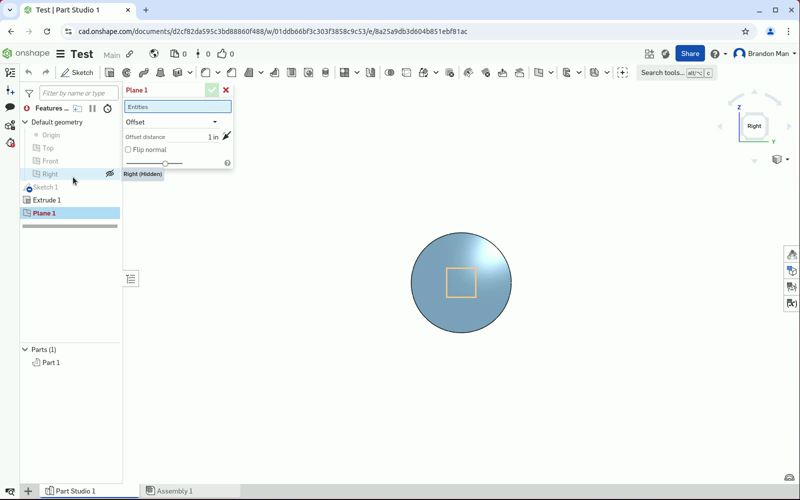
click(73, 176)
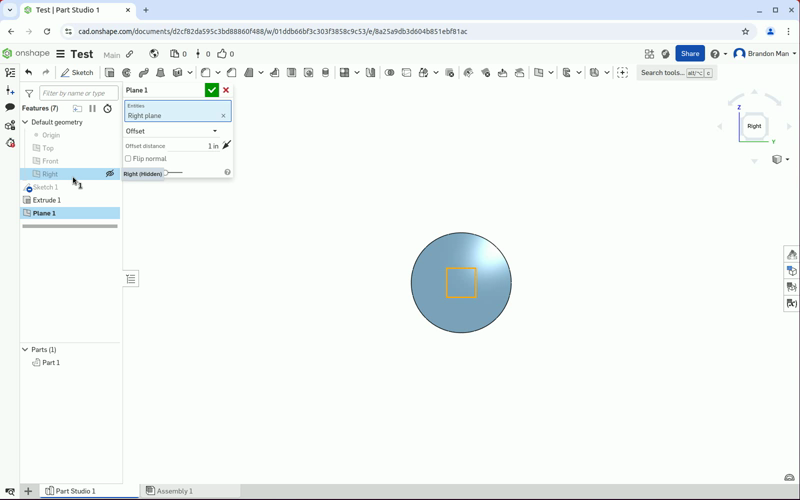
key(tab, 2)
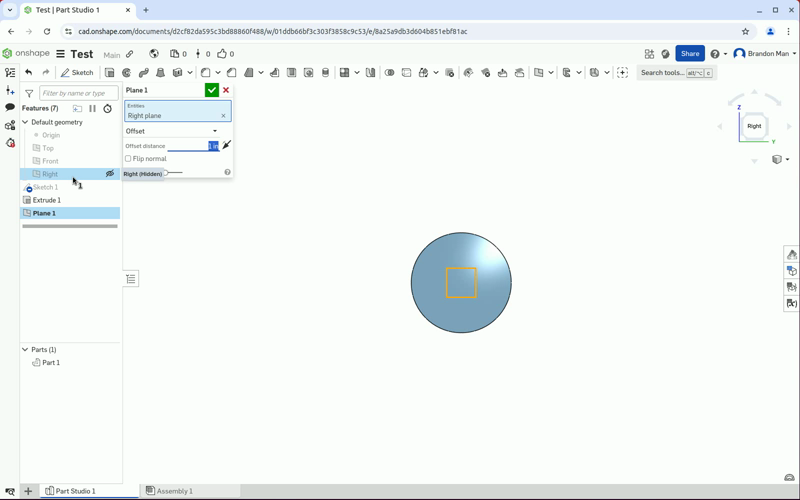
text(23.108)
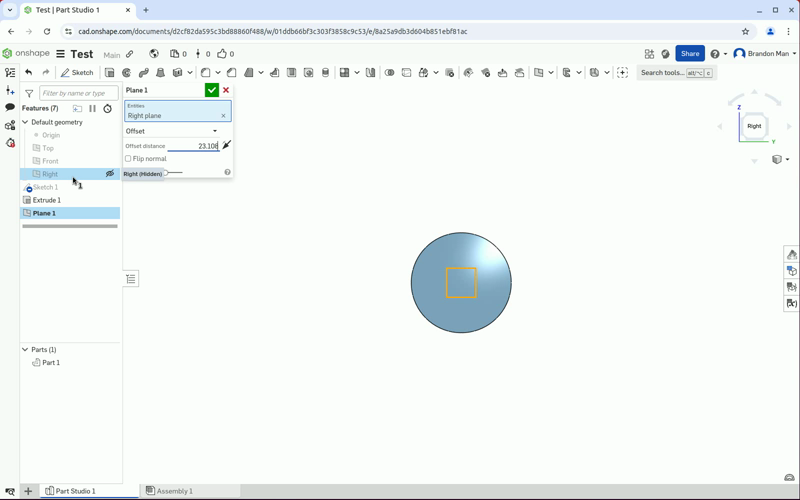
key(enter, 2)
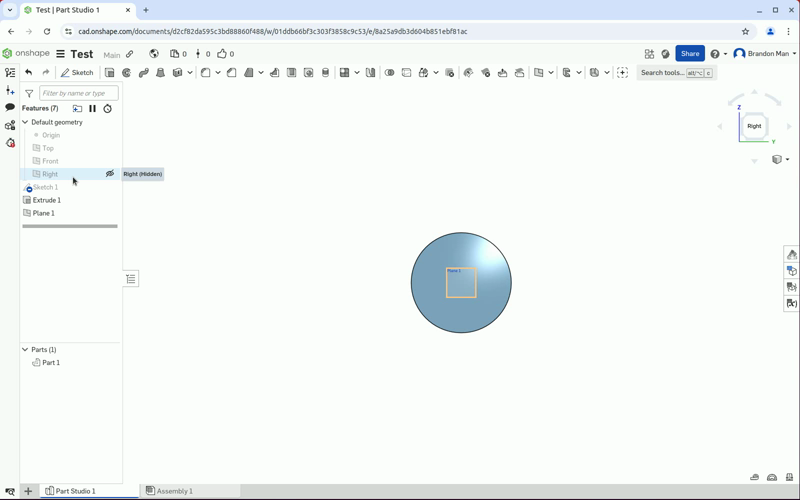
key(shift+s)
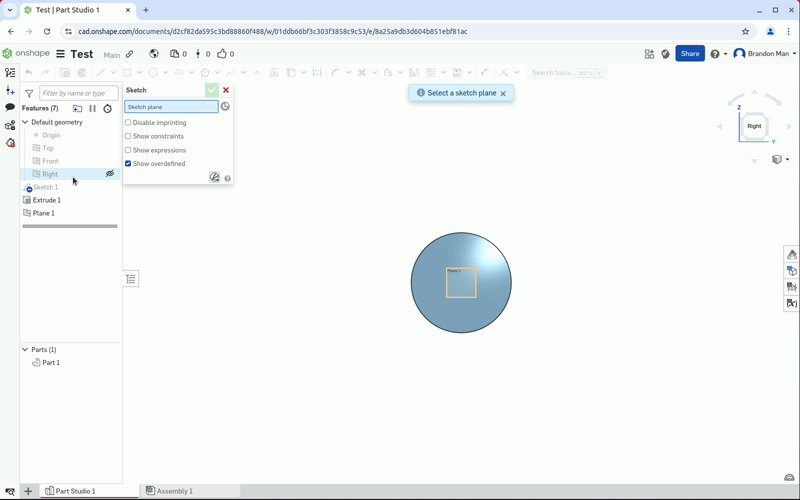
mouse_move(73, 215)
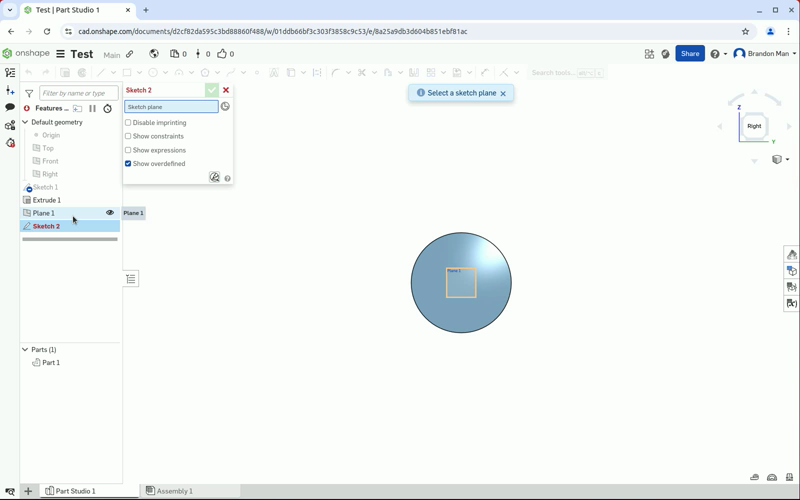
click(73, 215)
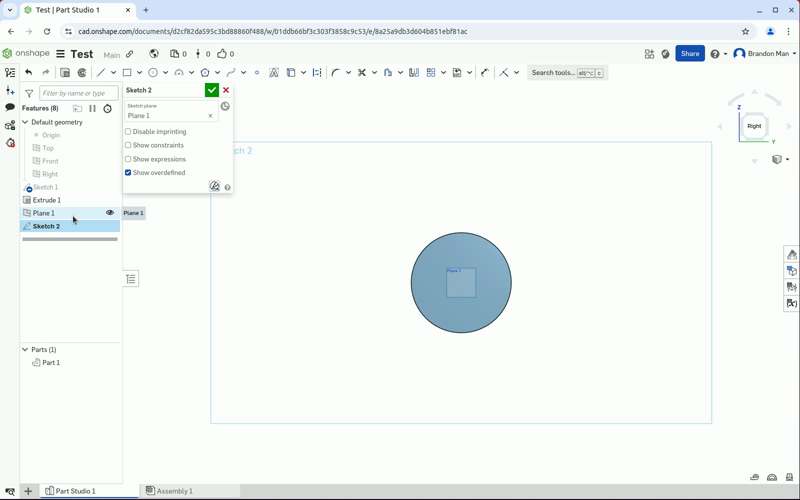
mouse_move(73, 352)
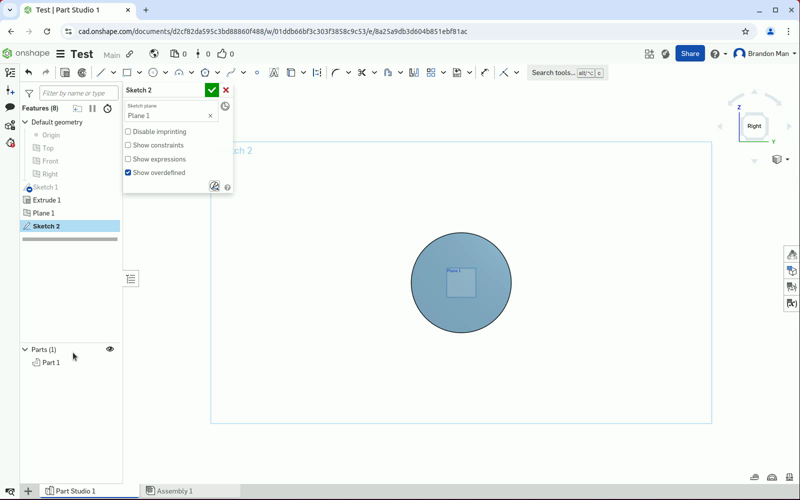
key(y)
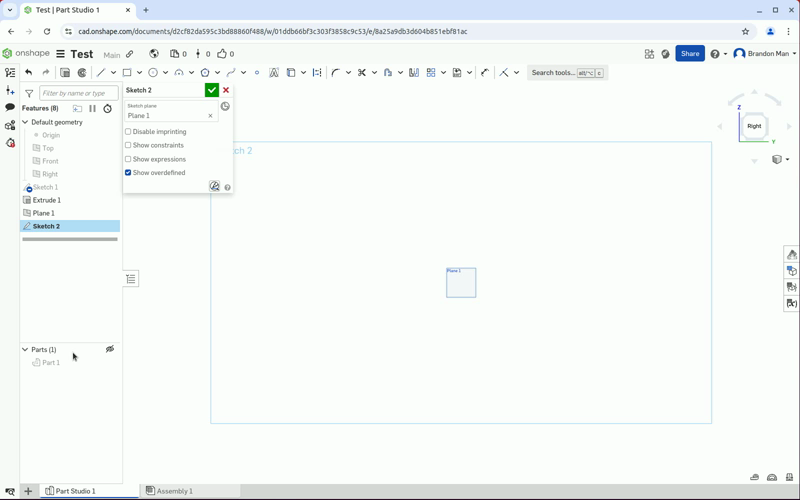
key(c)
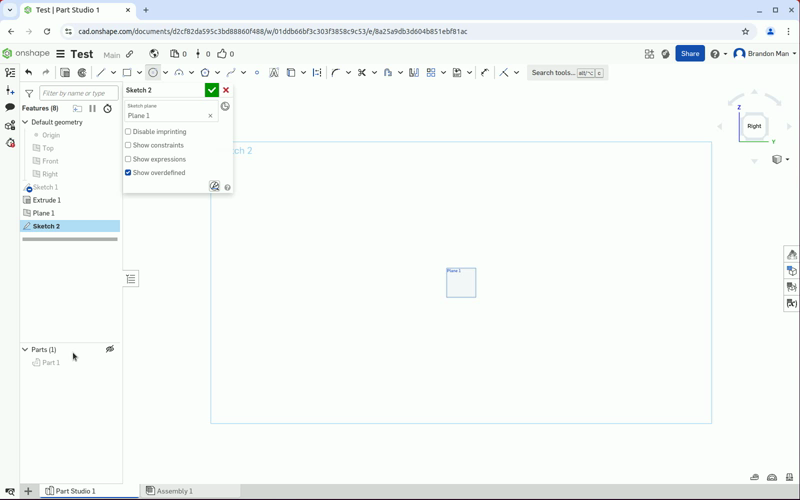
key_down(shift)
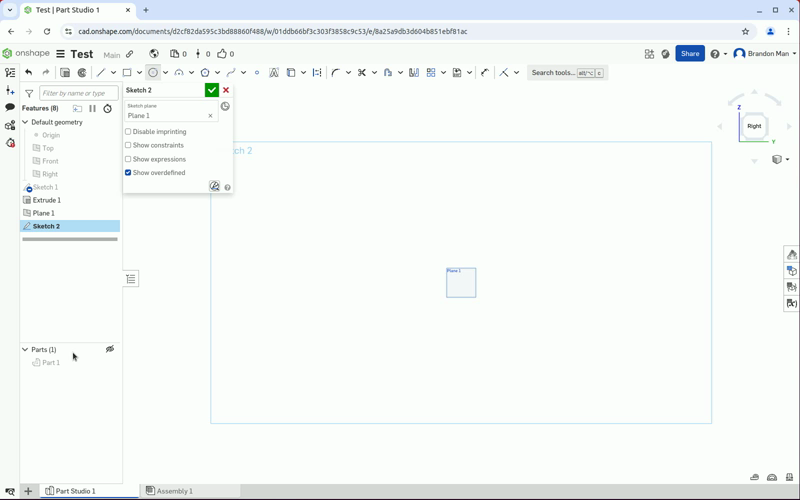
mouse_move(461, 282)
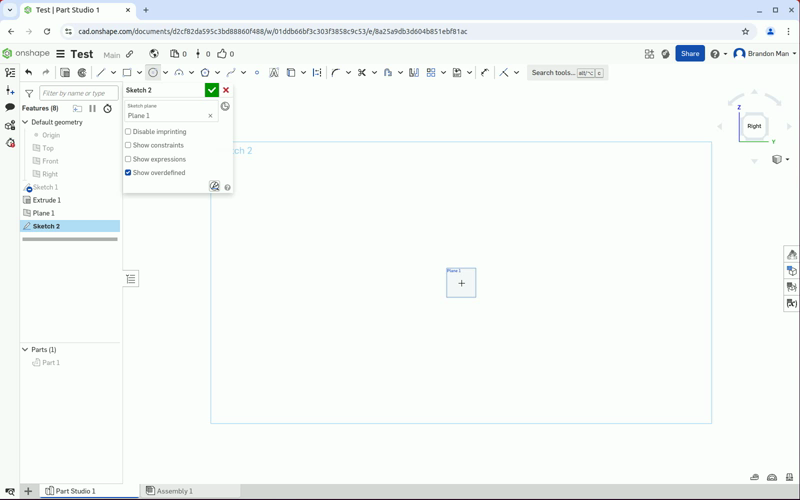
click(461, 282)
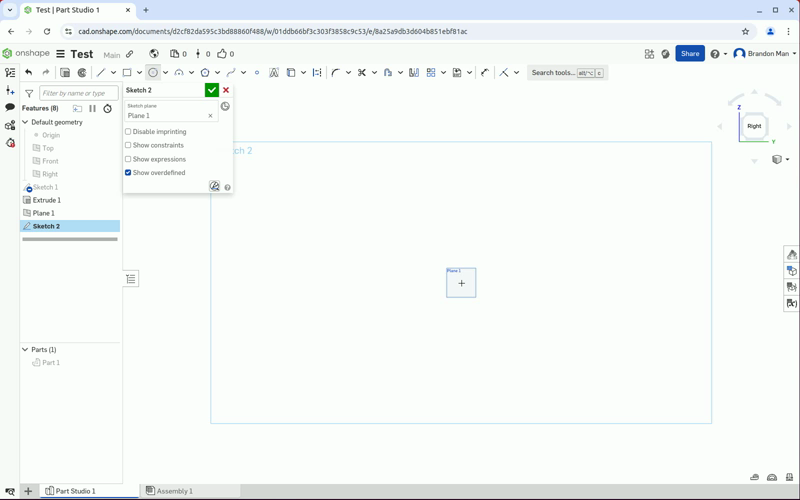
key_up(shift)
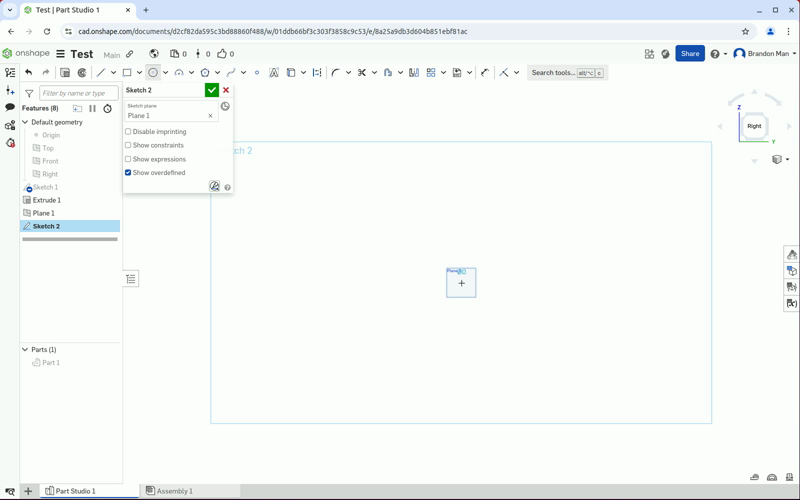
mouse_move(481, 282)
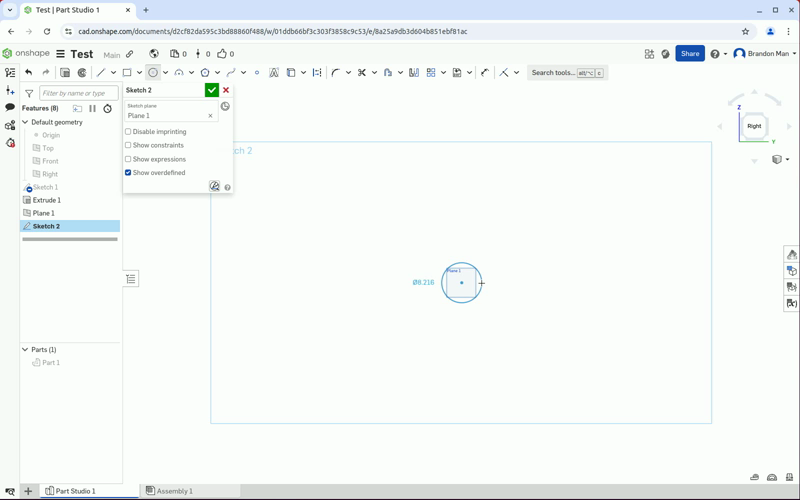
click(481, 282)
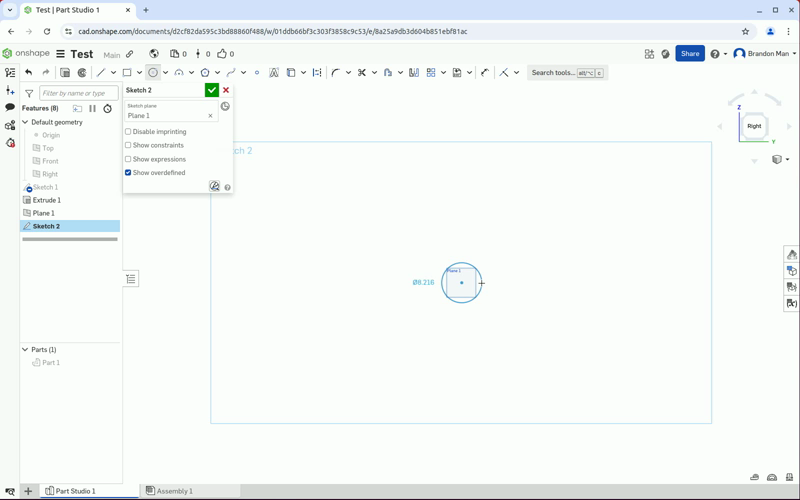
key(esc)
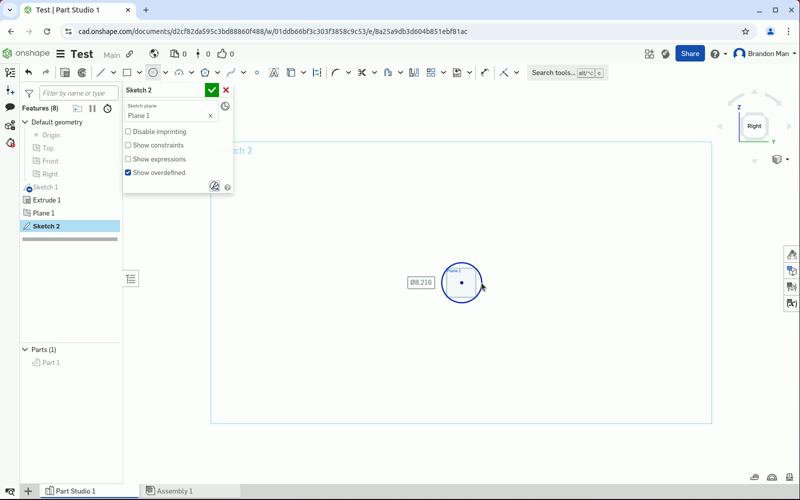
mouse_move(462, 284)
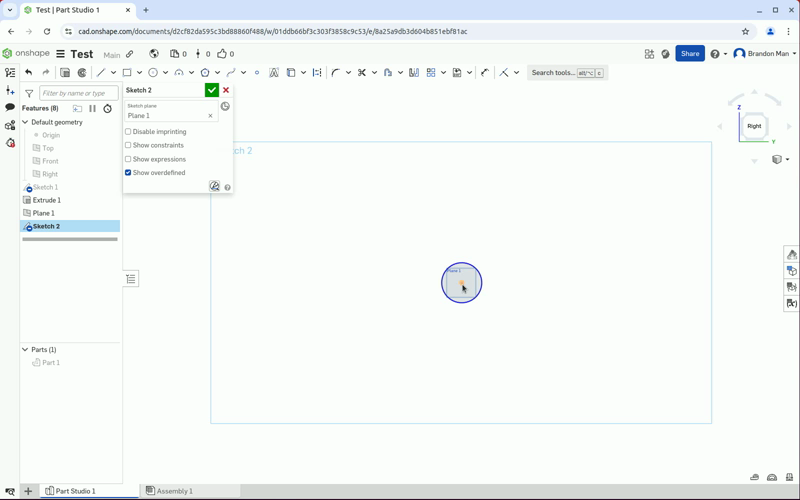
scroll(6)
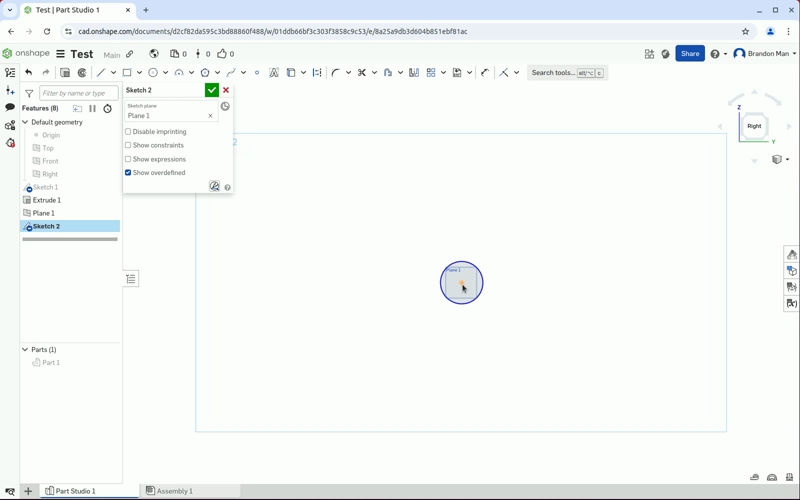
scroll(6)
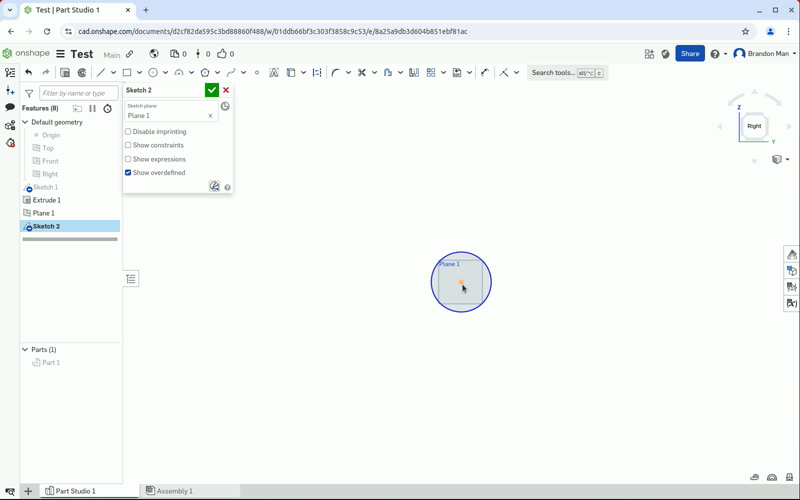
scroll(6)
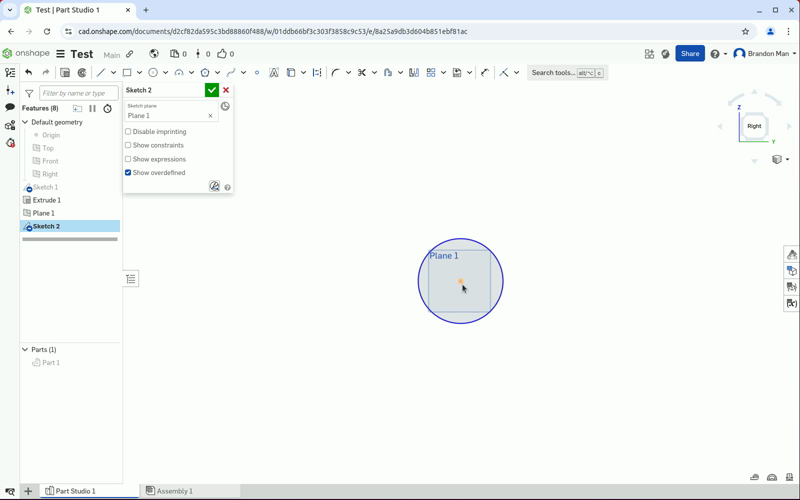
scroll(6)
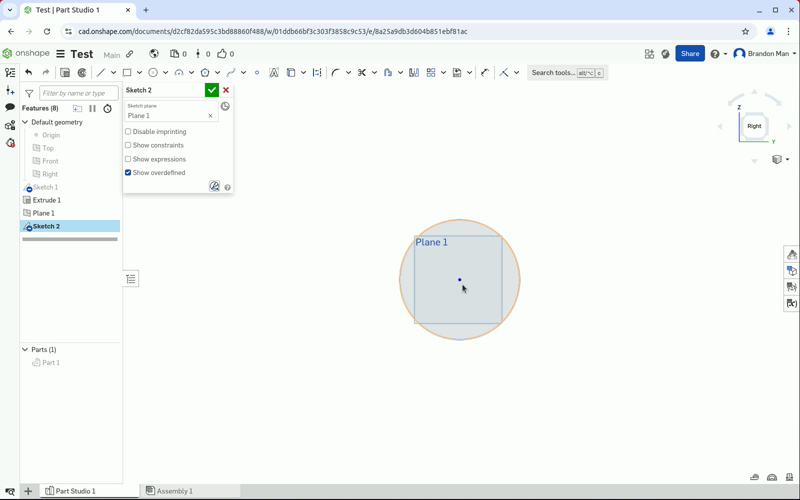
scroll(6)
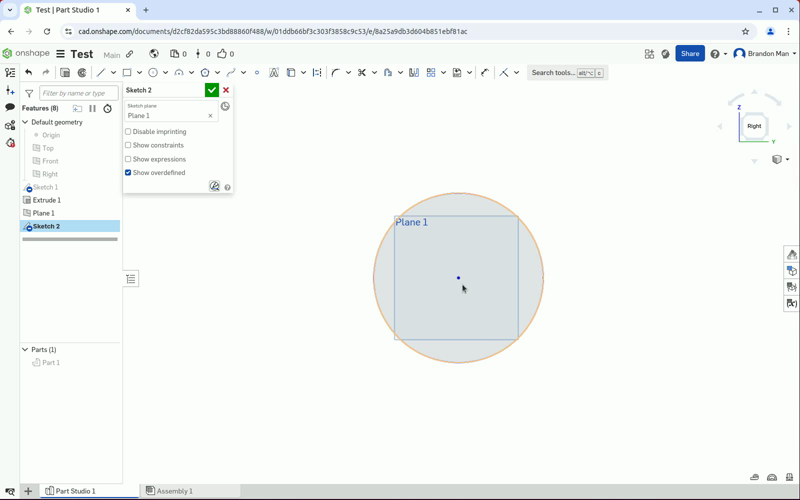
scroll(6)
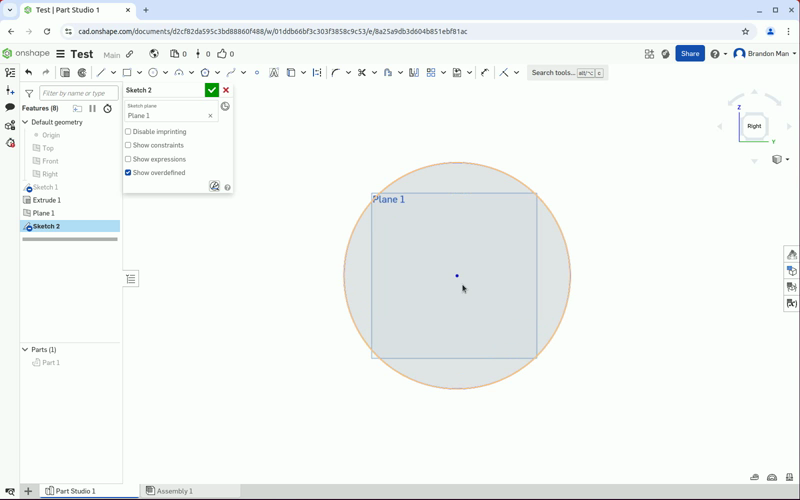
scroll(6)
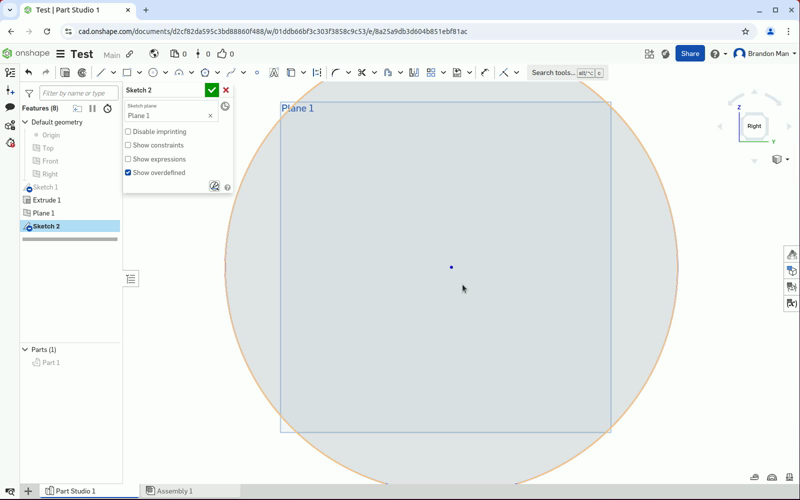
click(462, 284)
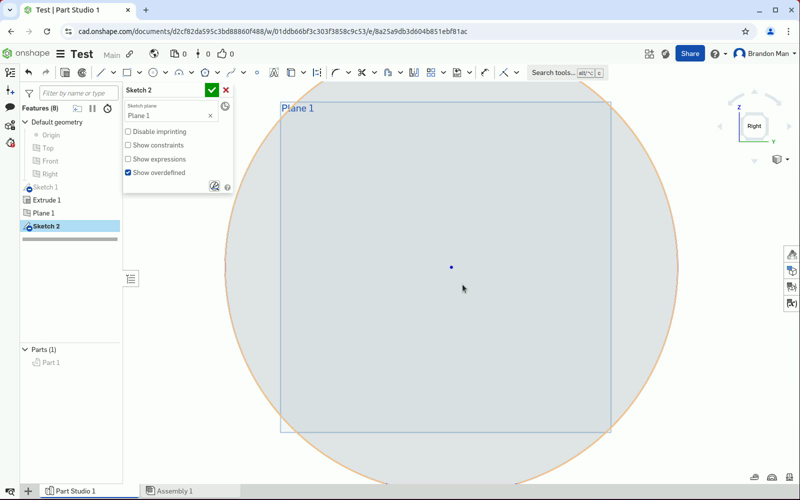
scroll(-6)
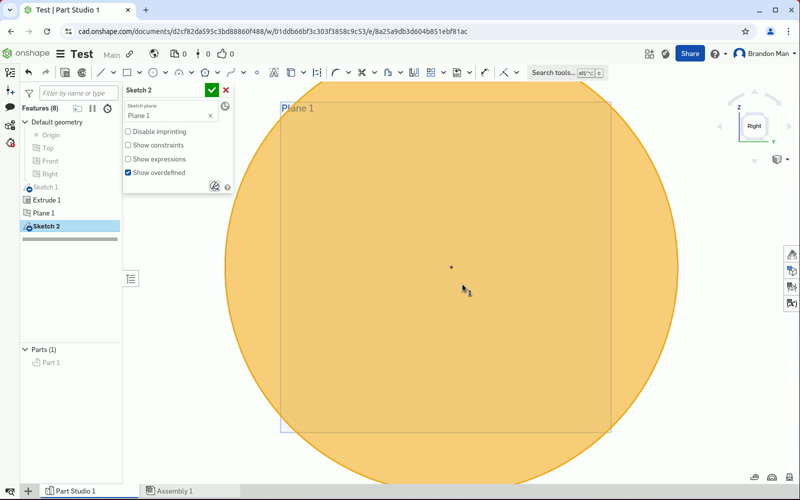
scroll(-6)
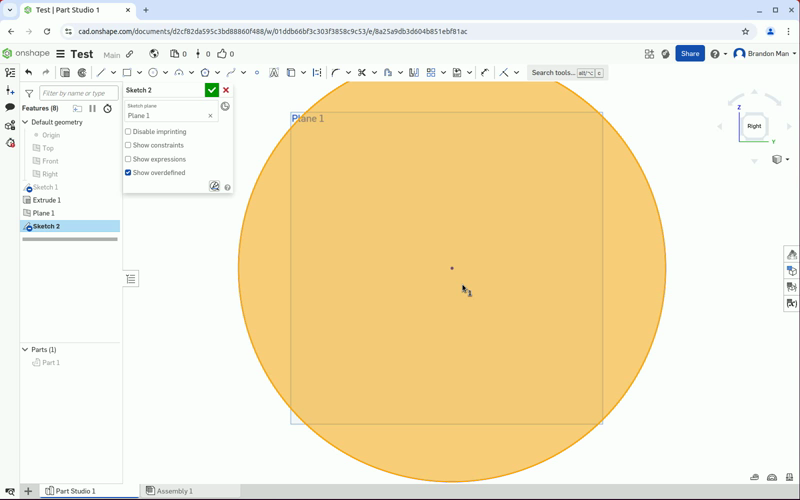
scroll(-6)
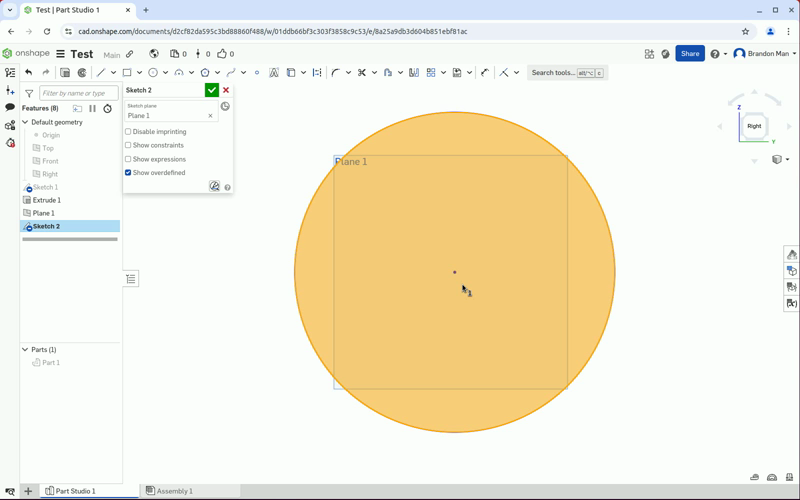
scroll(-6)
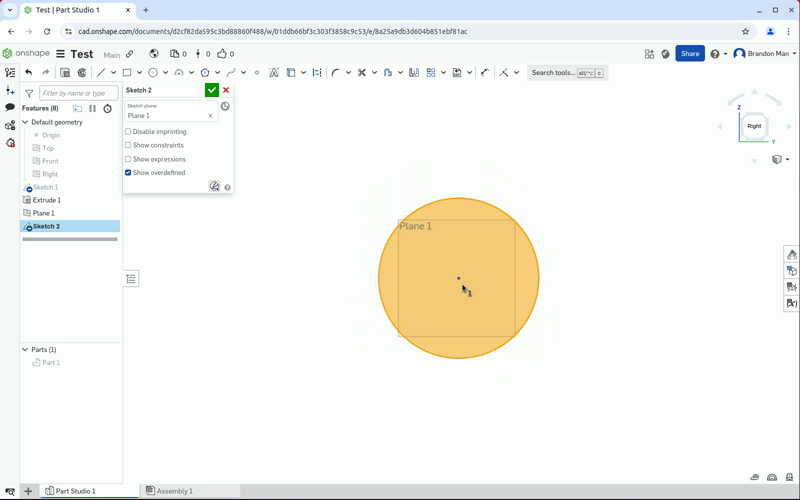
scroll(-6)
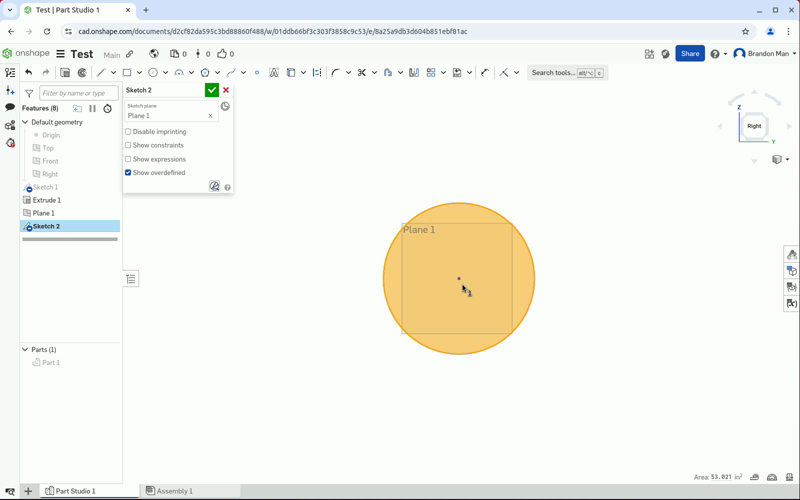
scroll(-6)
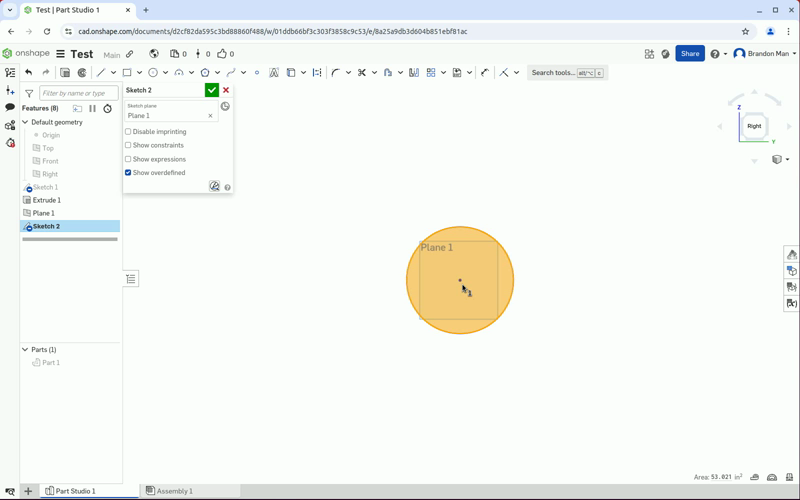
scroll(-6)
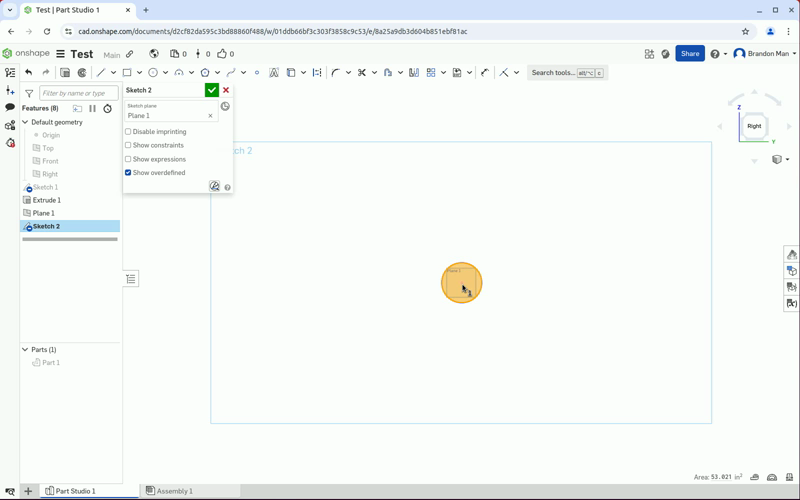
mouse_move(73, 352)
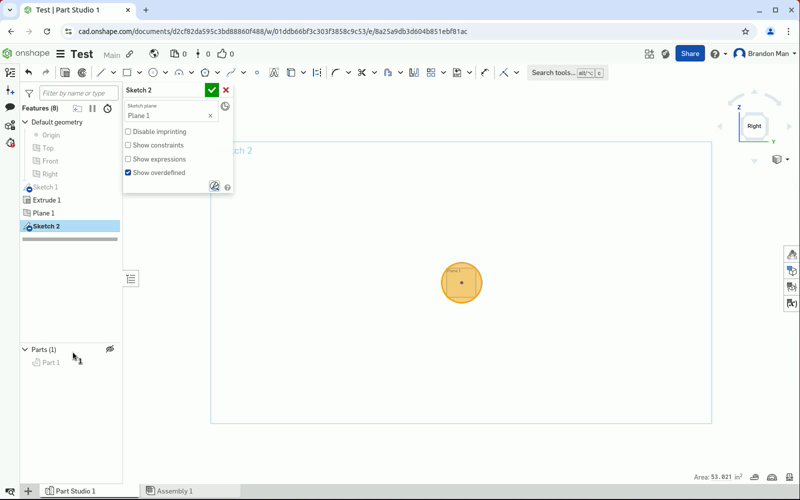
key(shift+y)
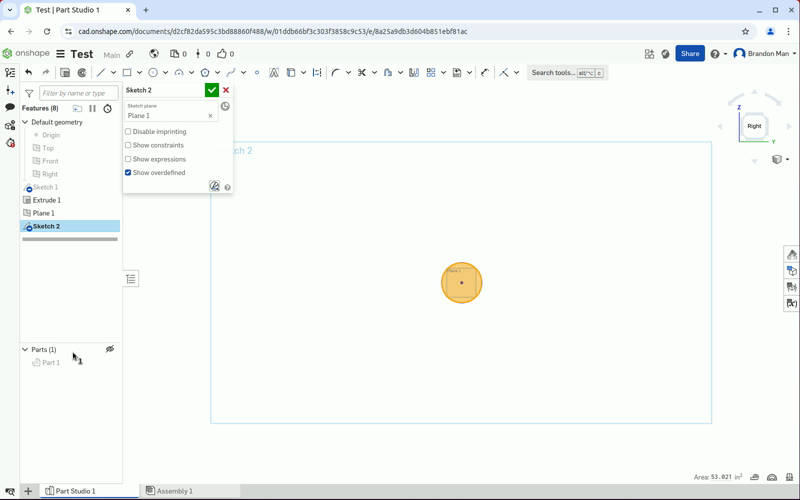
key(shift+e)
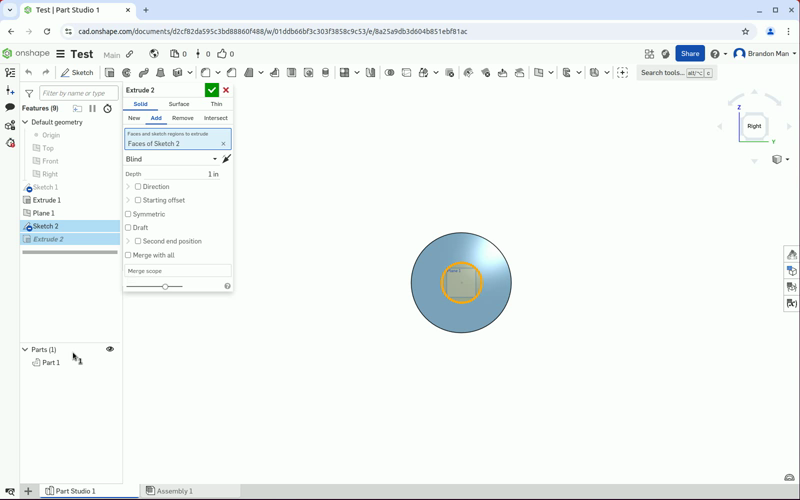
mouse_move(143, 106)
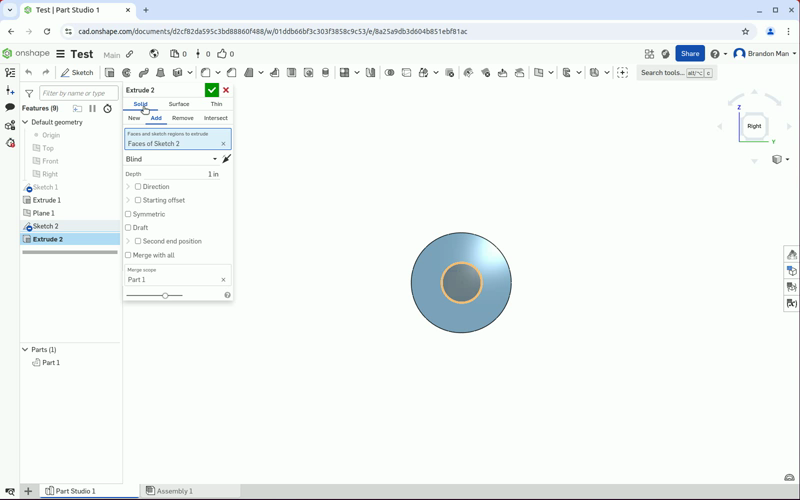
click(143, 106)
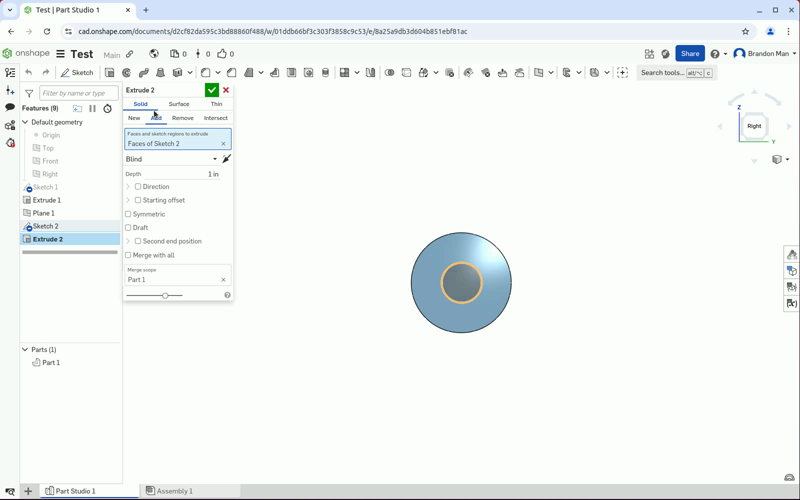
mouse_move(186, 120)
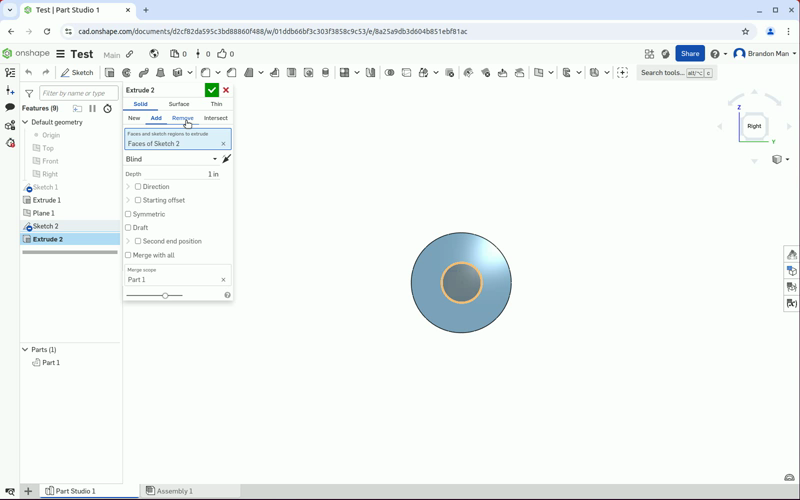
click(186, 120)
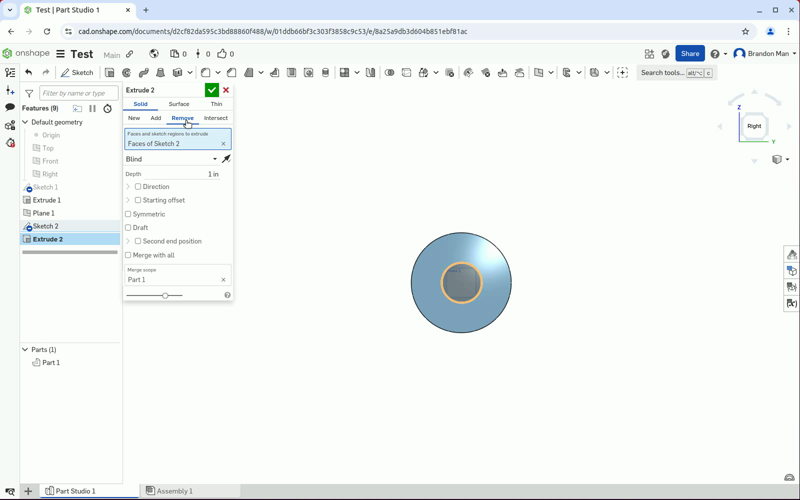
key(tab, 4)
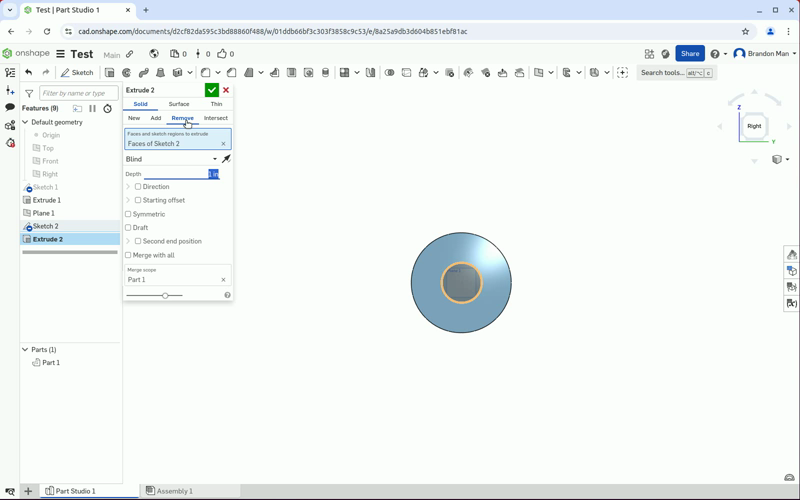
text(30.811)
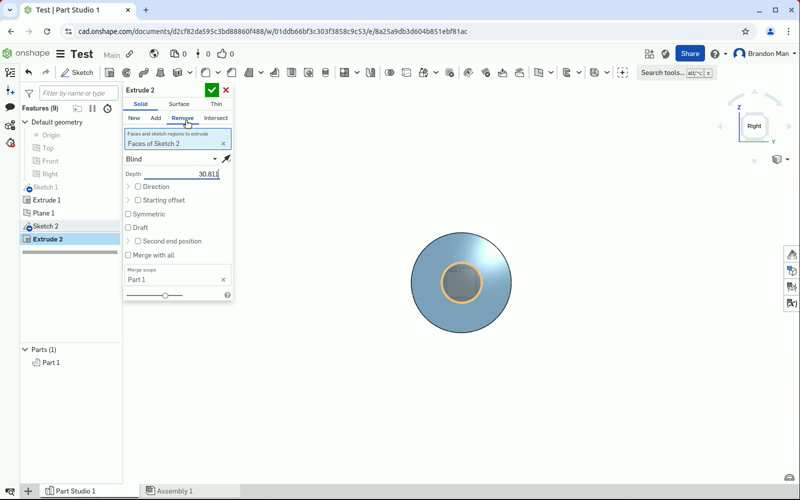
key(tab, 6)
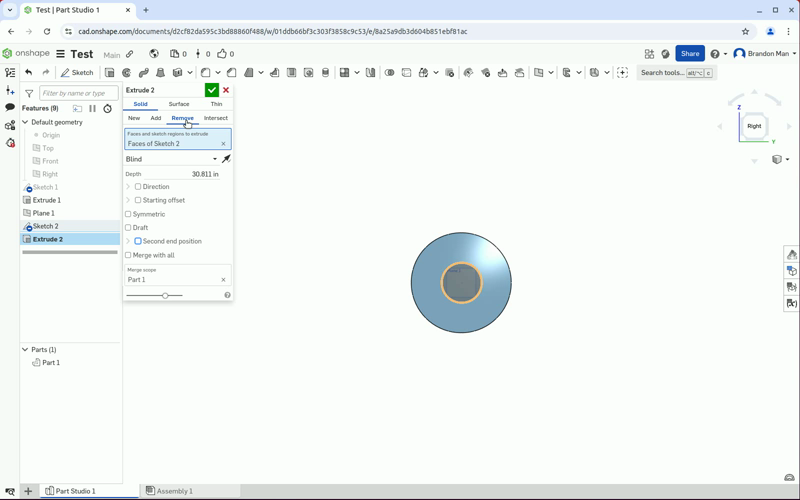
key(space)
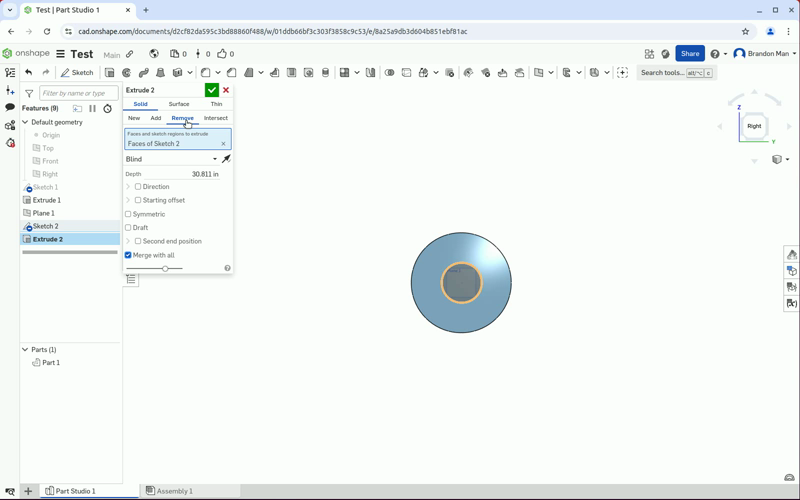
key(enter)
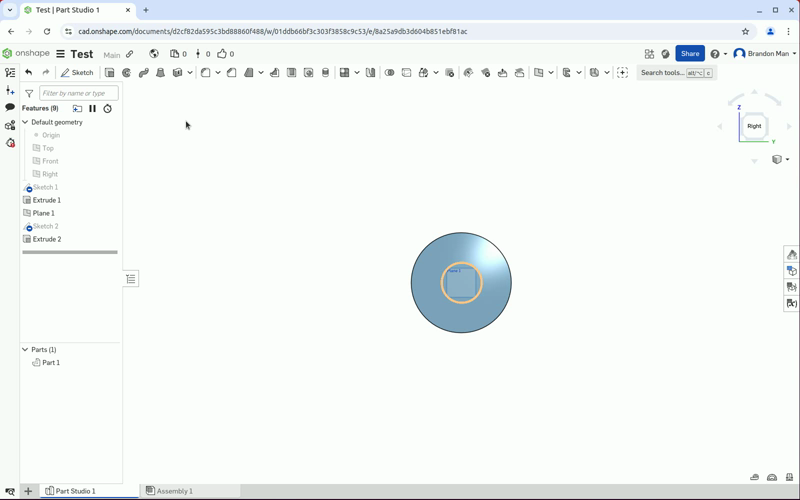
key(shift+h)
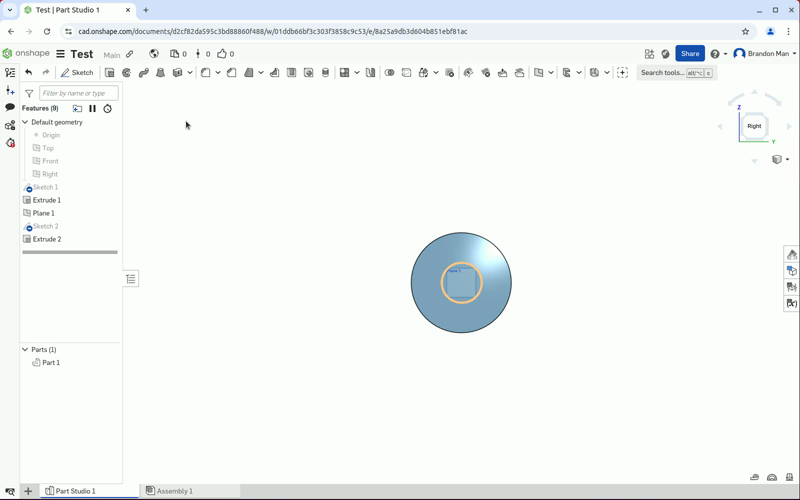
key(shift+h)
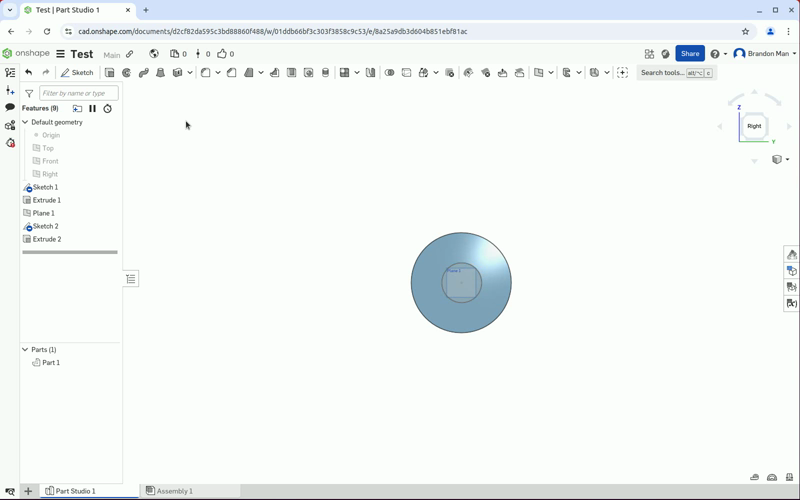
key(shift+7)
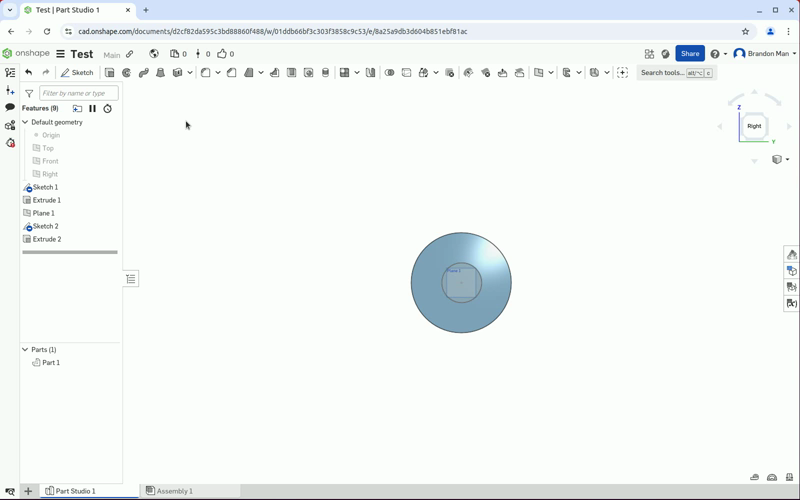
key(right, 2)
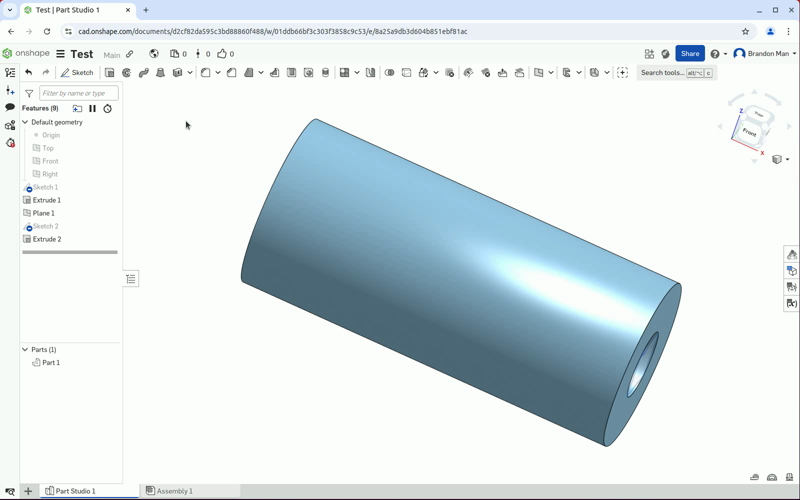
key(down, 2)
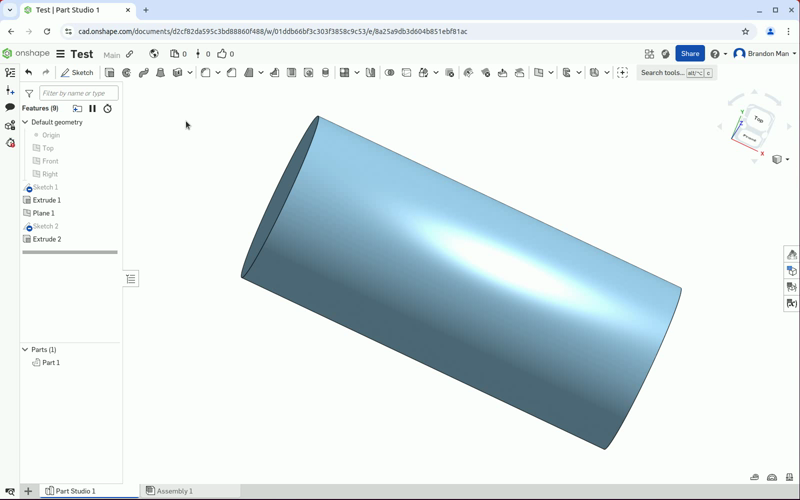
key(up, 2)
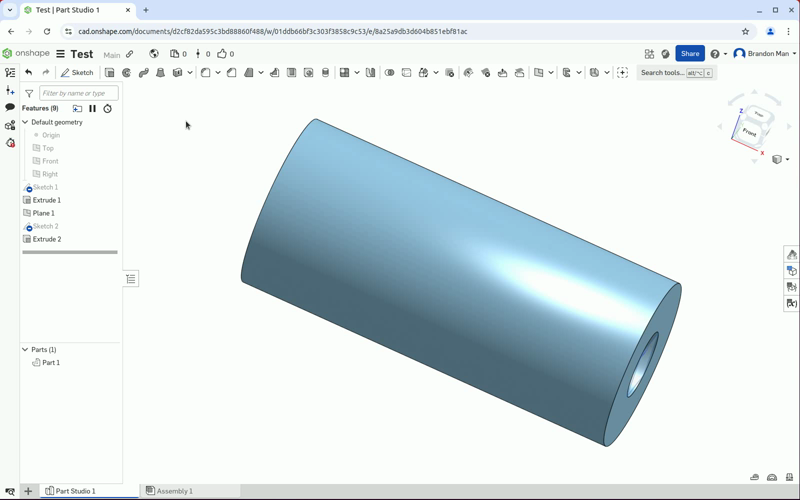
key(left, 2)
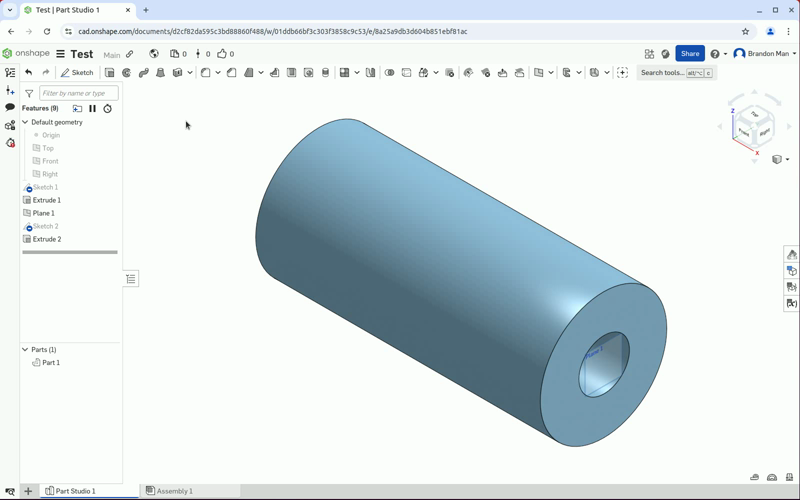
mouse_move(73, 189)
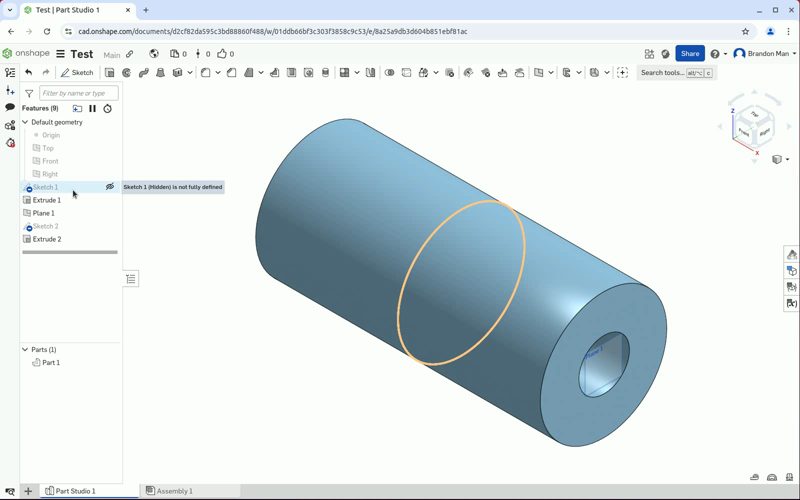
click(73, 189)